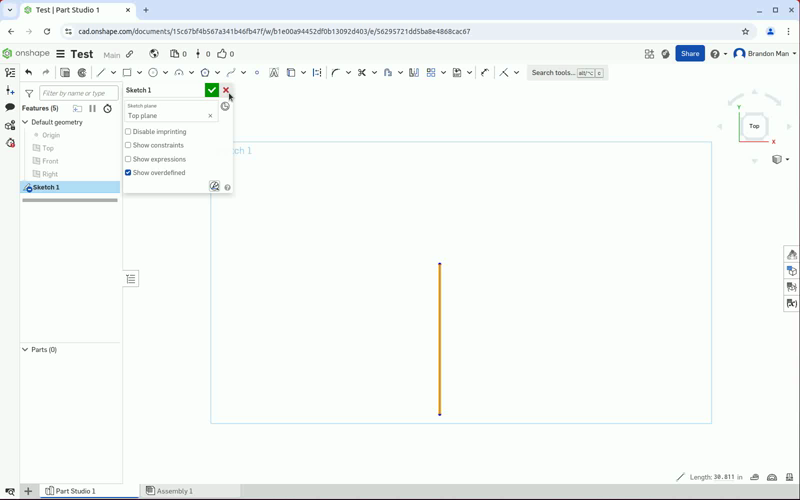
key(shift+h)
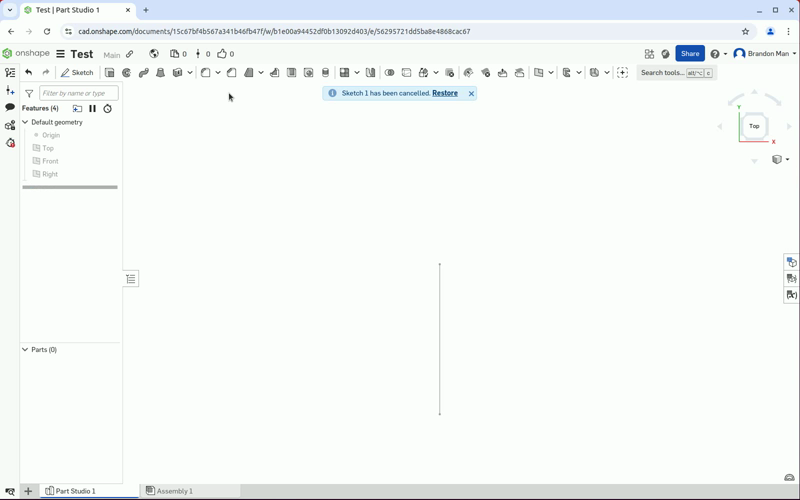
mouse_move(73, 352)
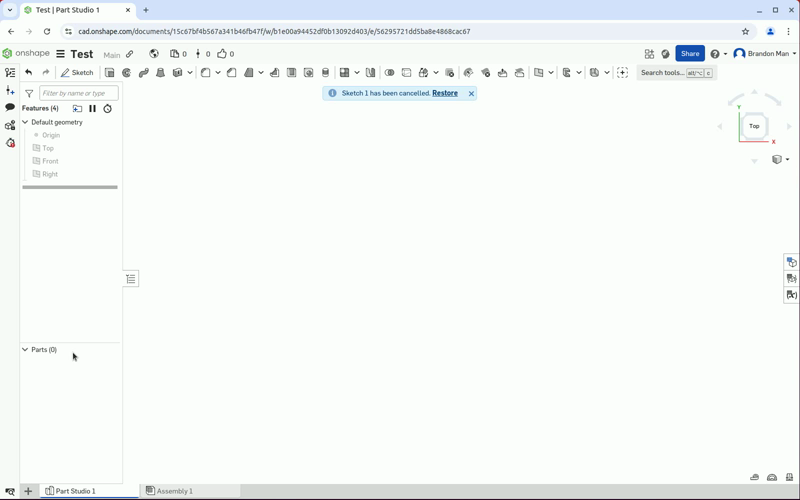
key(y)
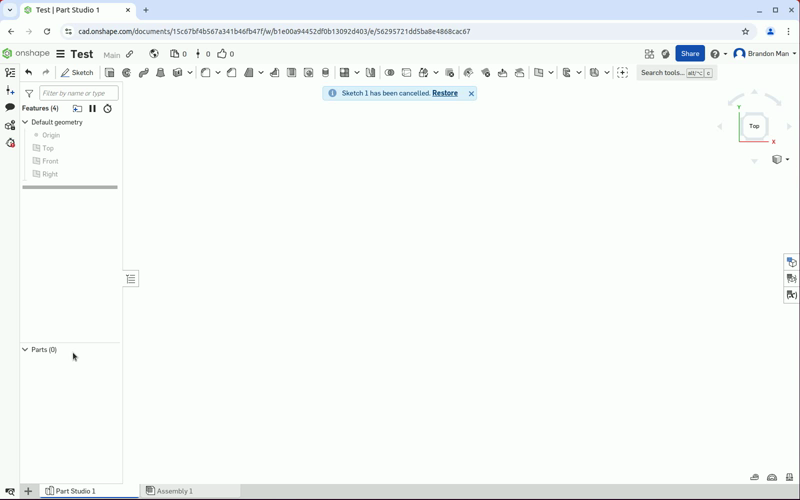
key(shift+p)
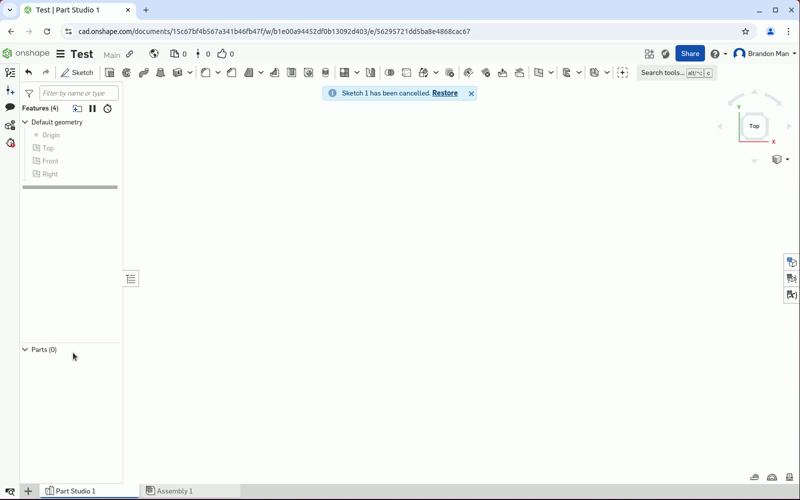
key(space)
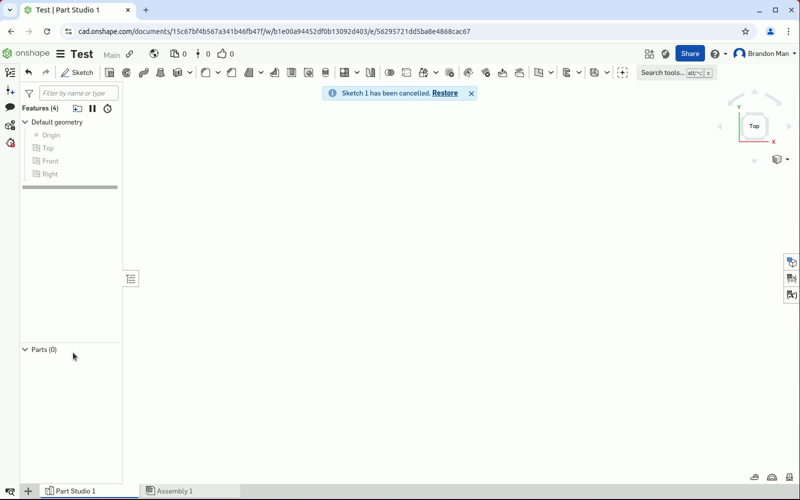
key_down(shift)
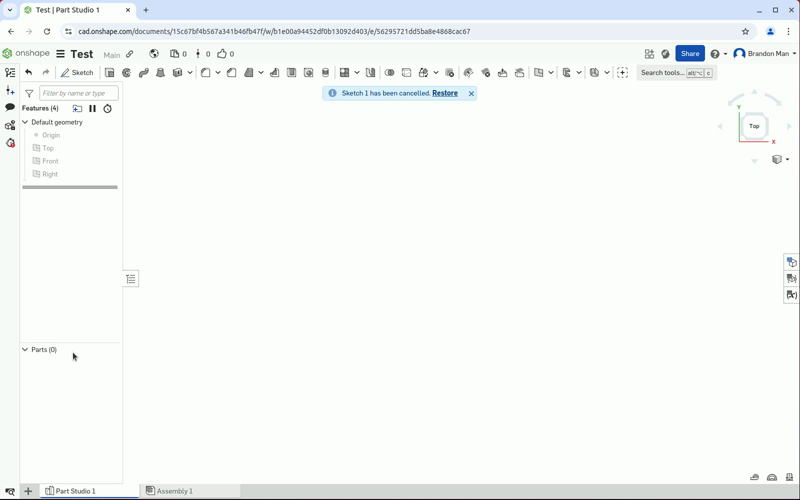
key(up)
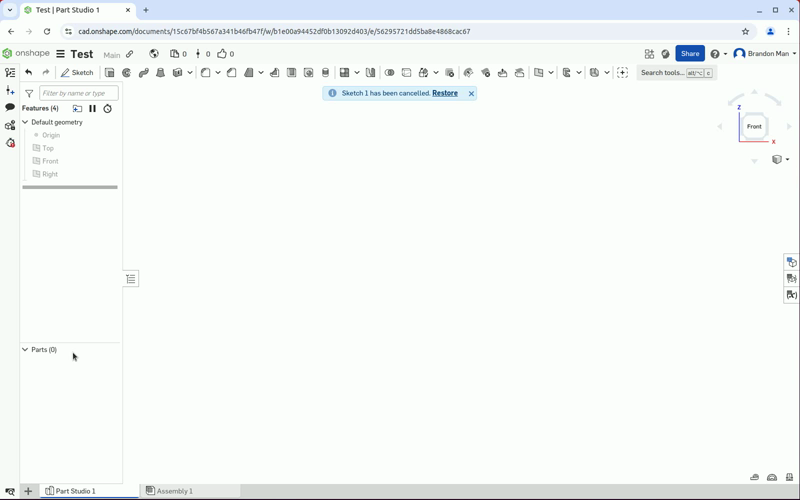
key_up(shift)
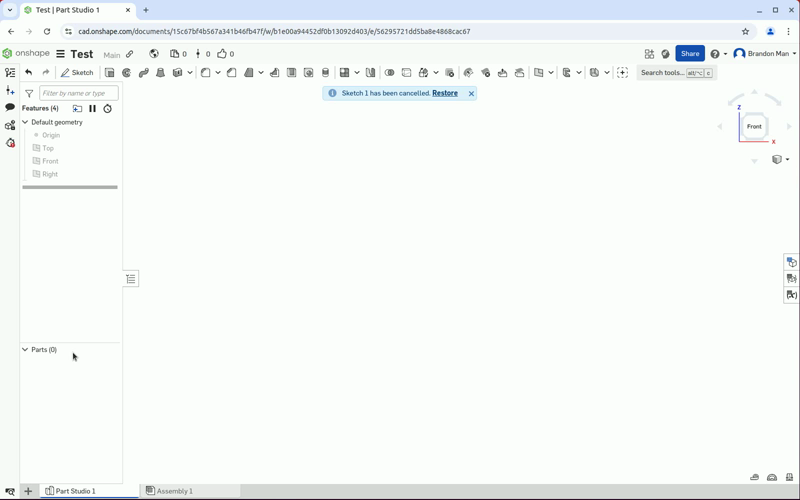
mouse_move(73, 352)
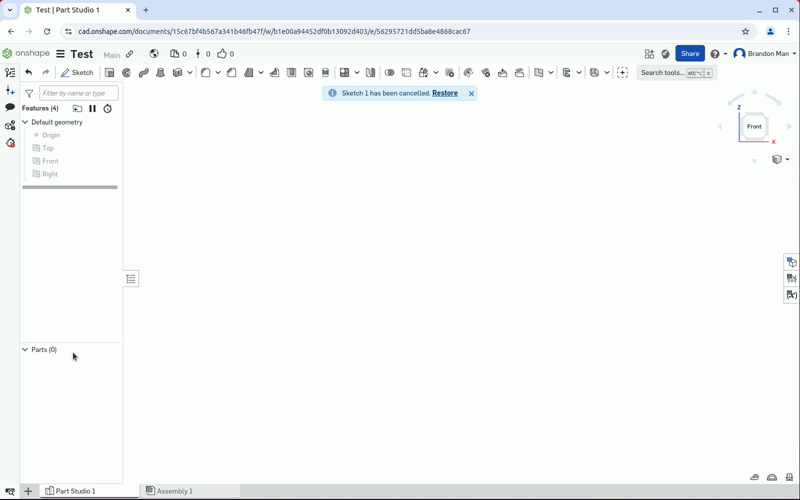
key(shift+y)
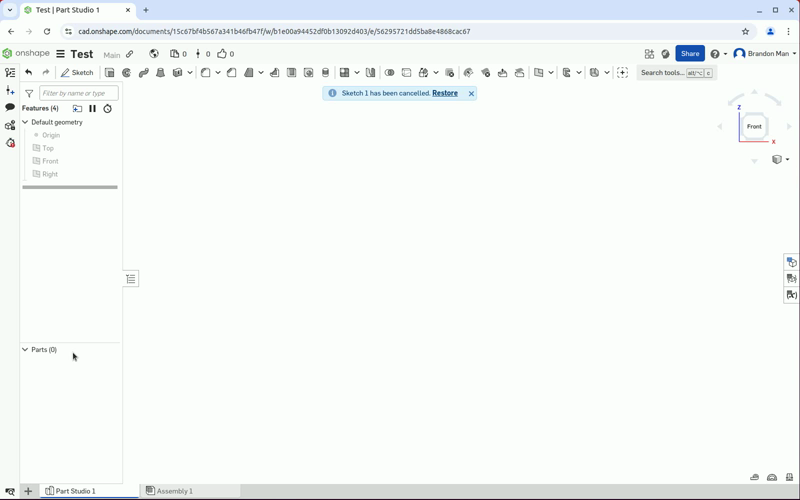
key(shift+s)
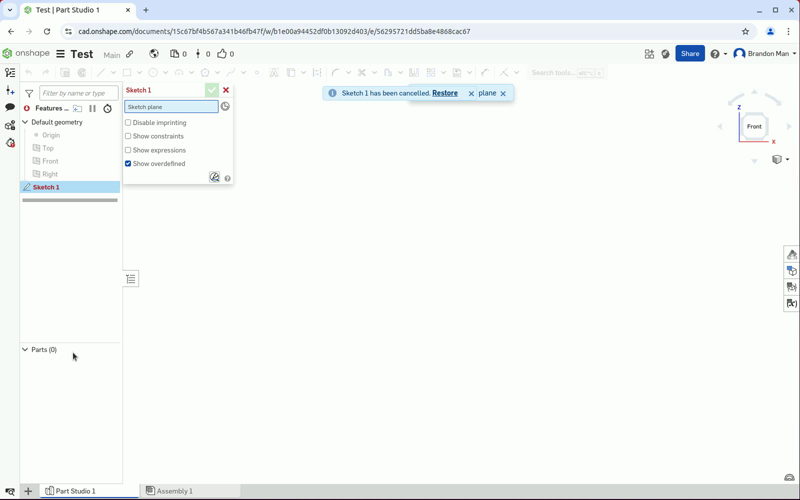
mouse_move(73, 163)
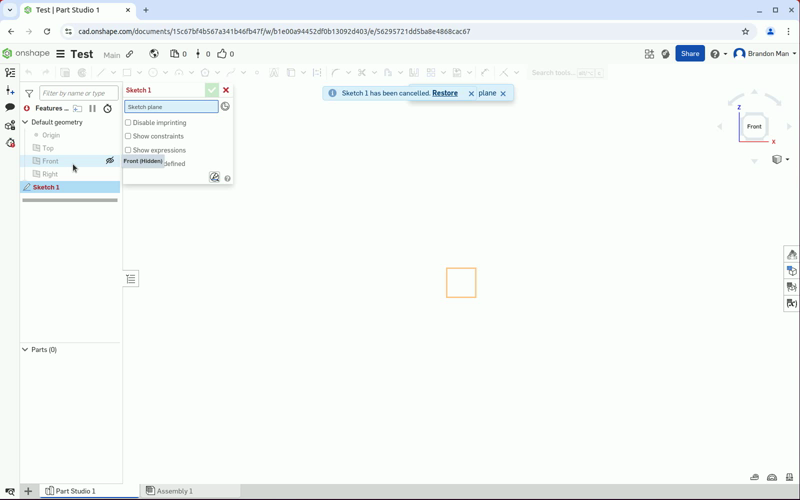
click(73, 163)
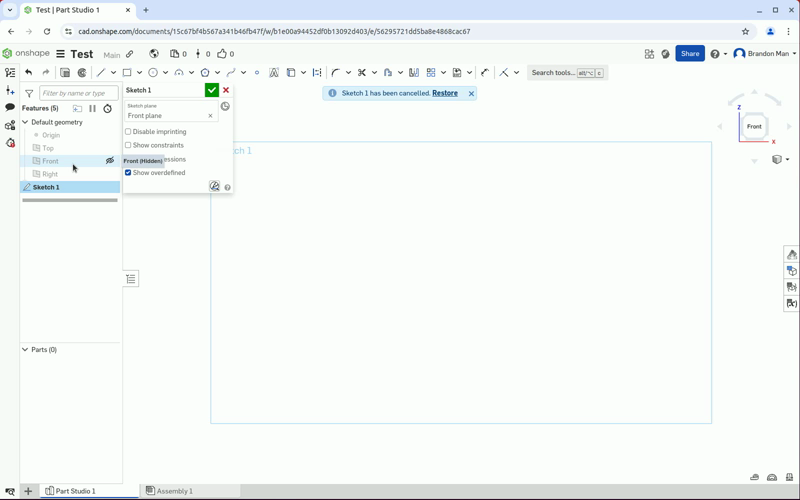
mouse_move(73, 352)
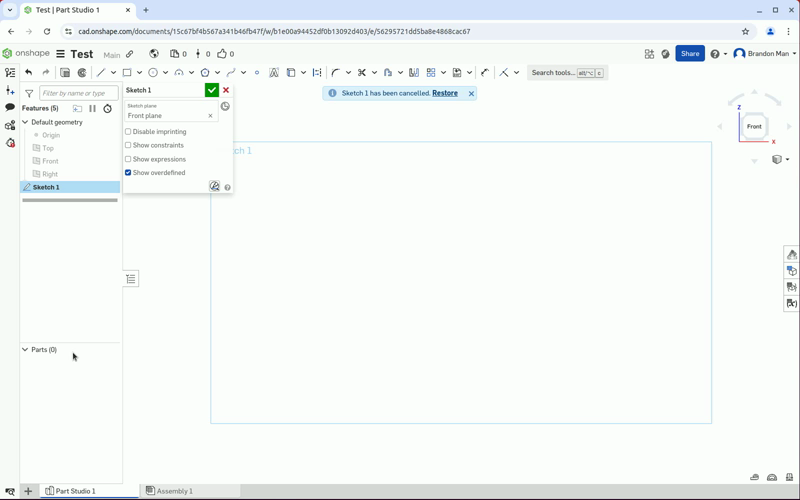
key(y)
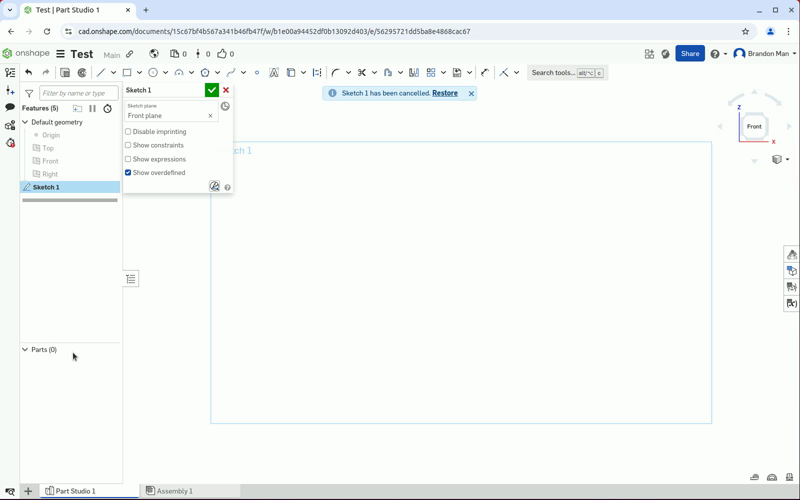
key(l)
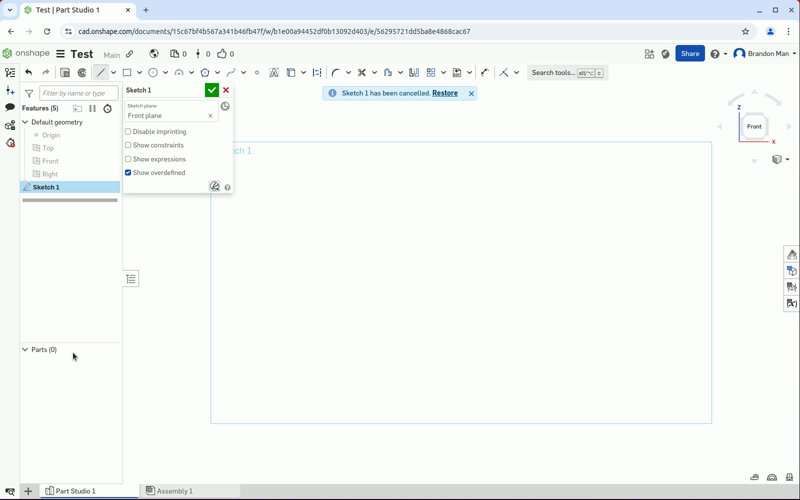
key_down(shift)
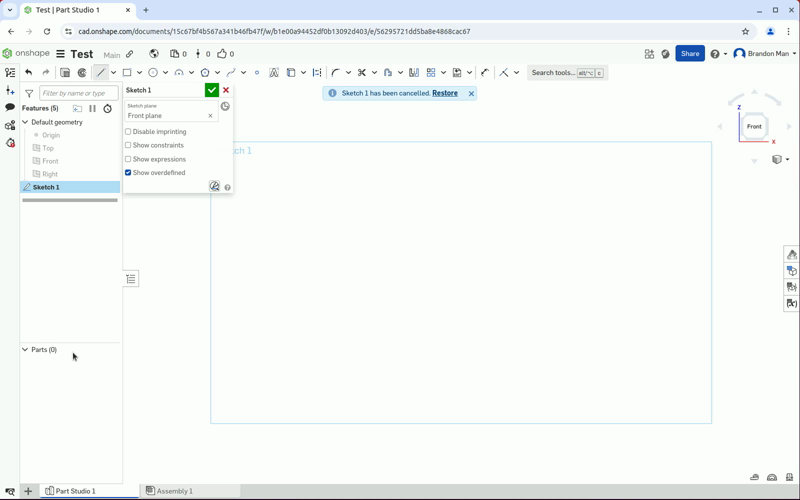
mouse_move(438, 305)
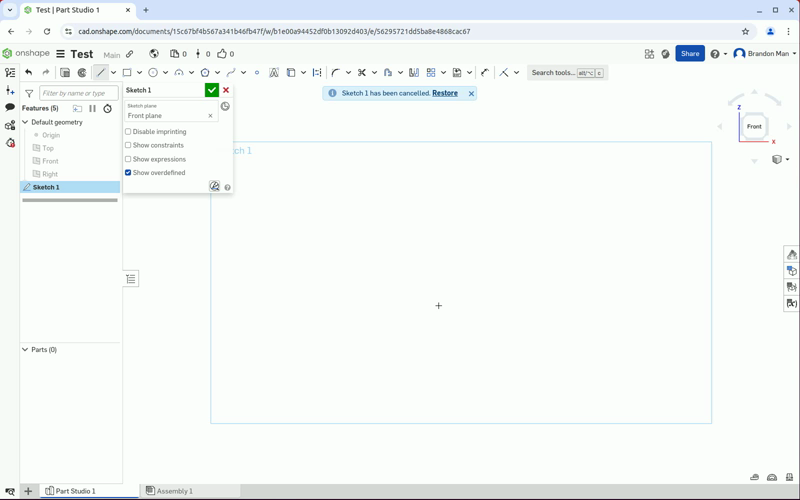
click(438, 305)
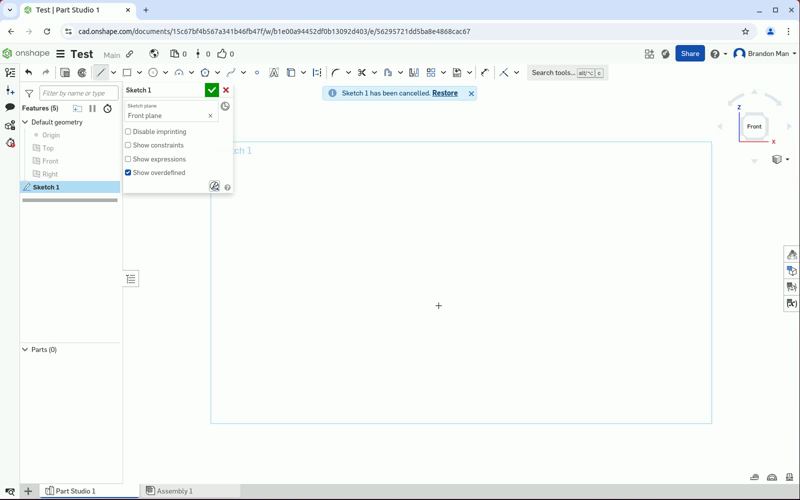
key_up(shift)
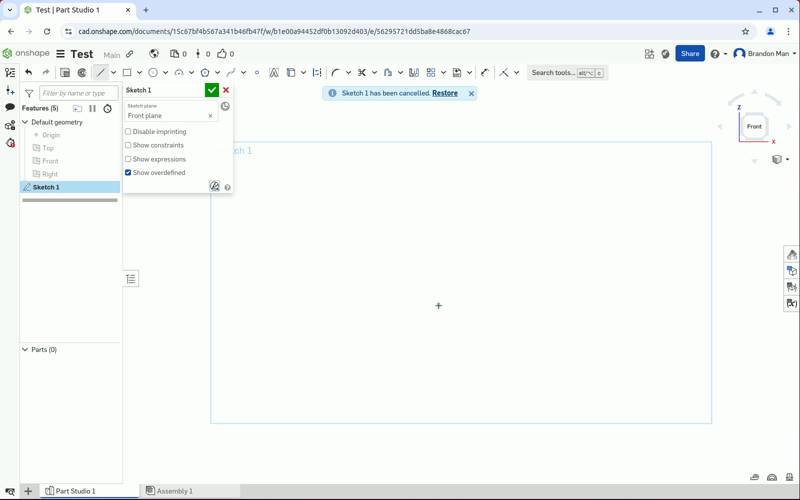
key_down(shift)
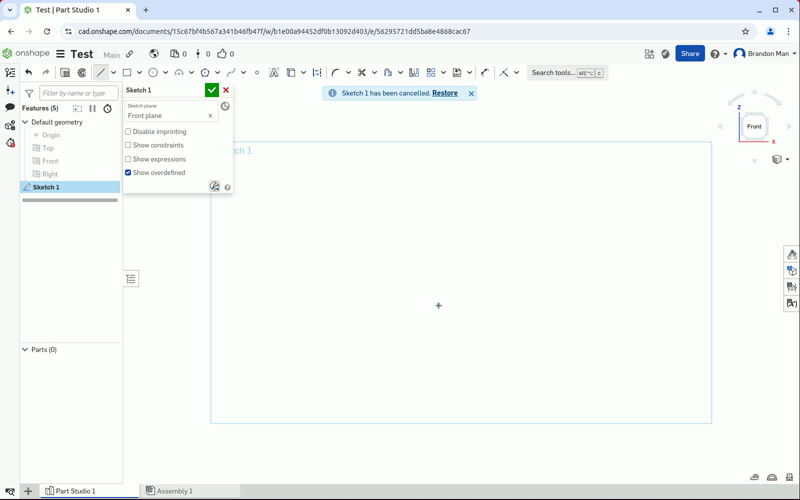
mouse_move(468, 305)
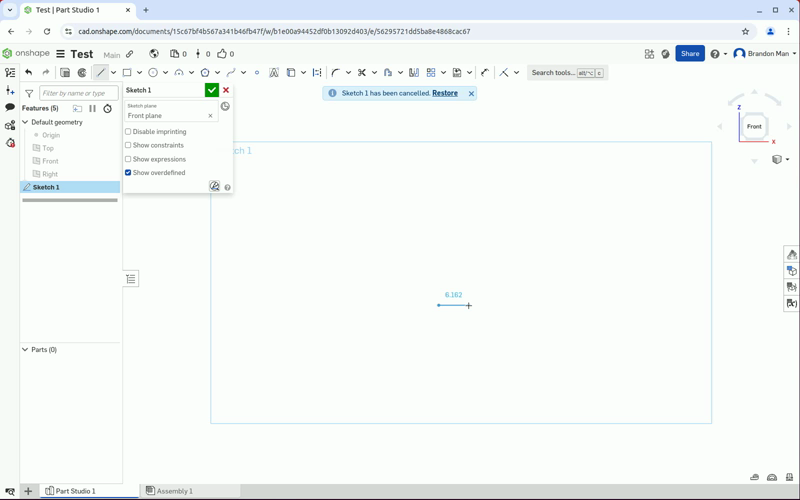
mouse_move(483, 305)
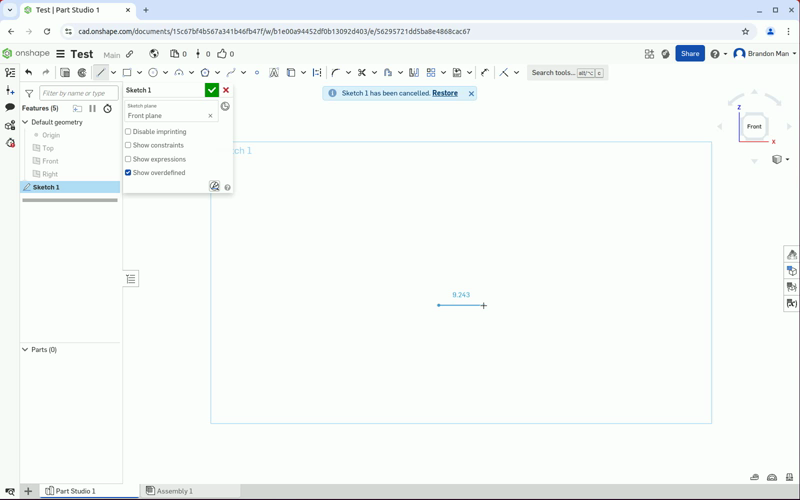
click(483, 305)
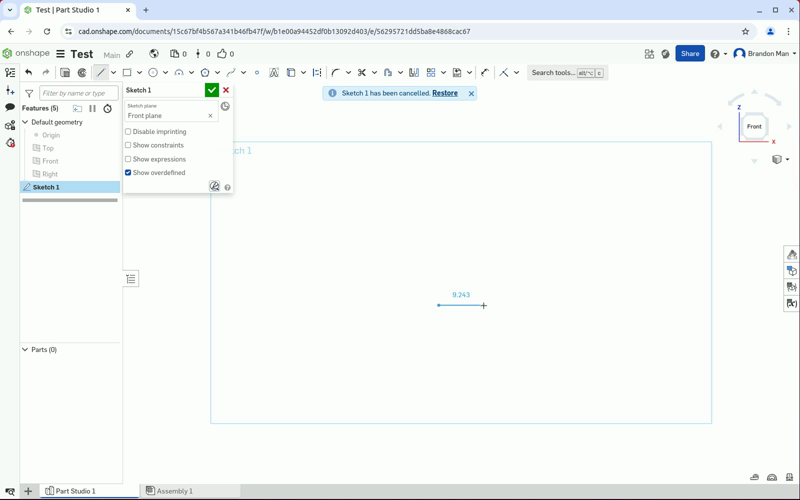
key_up(shift)
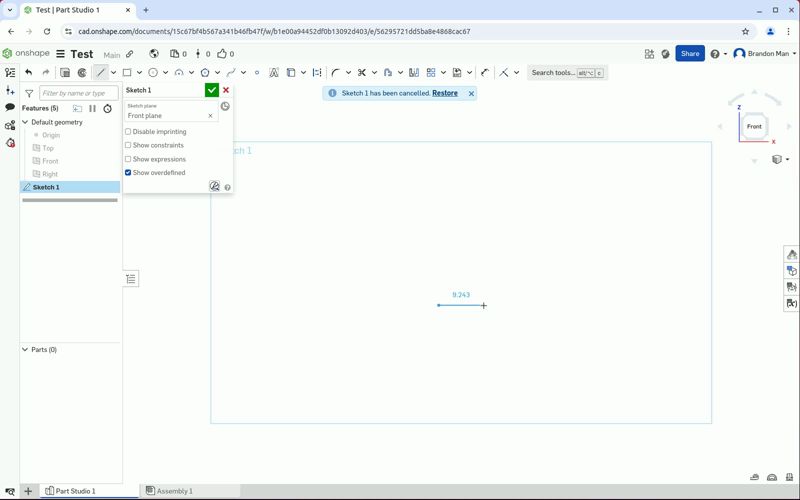
key_down(shift)
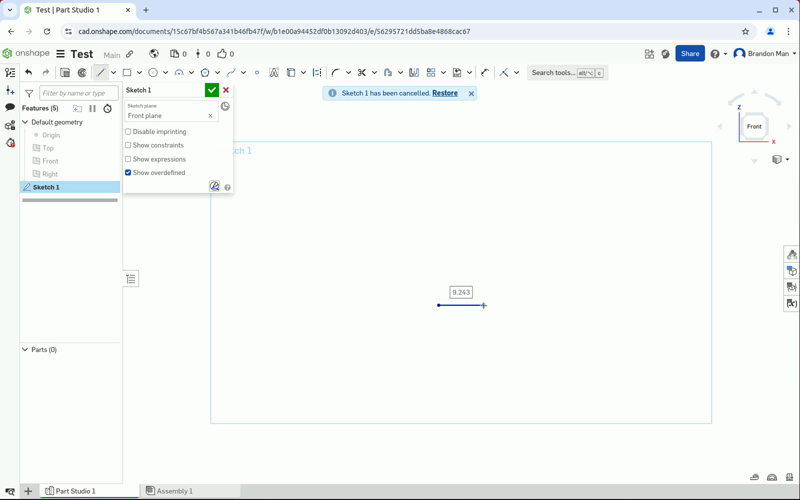
mouse_move(513, 305)
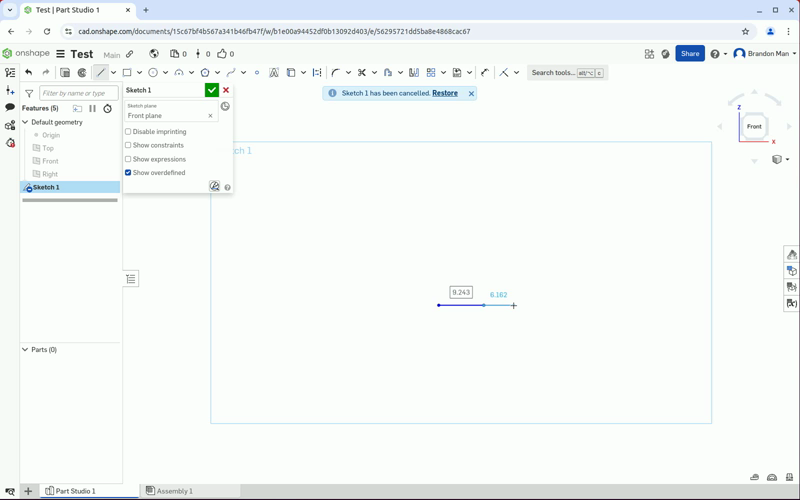
mouse_move(483, 259)
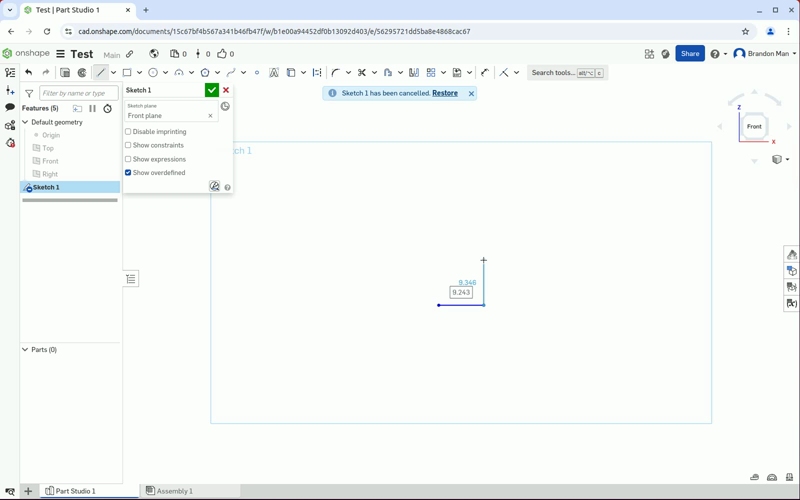
click(483, 259)
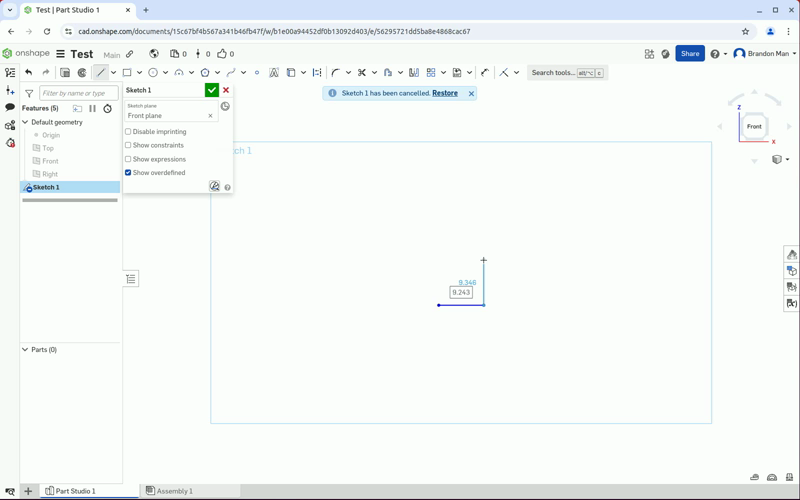
key_up(shift)
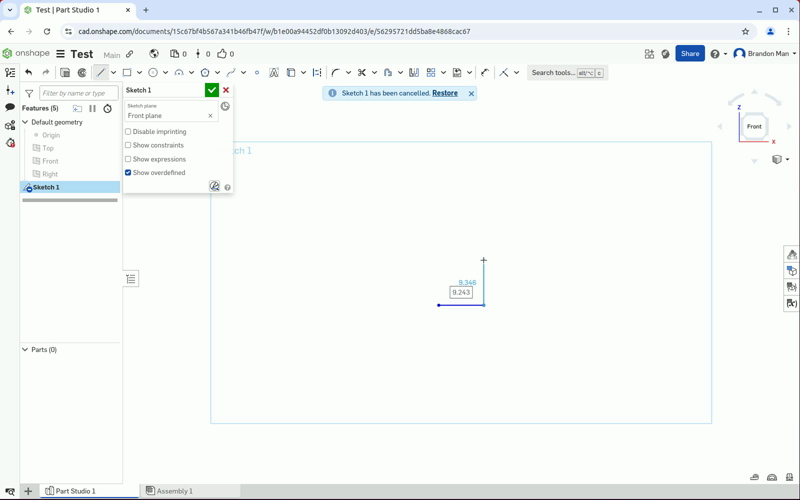
key_down(shift)
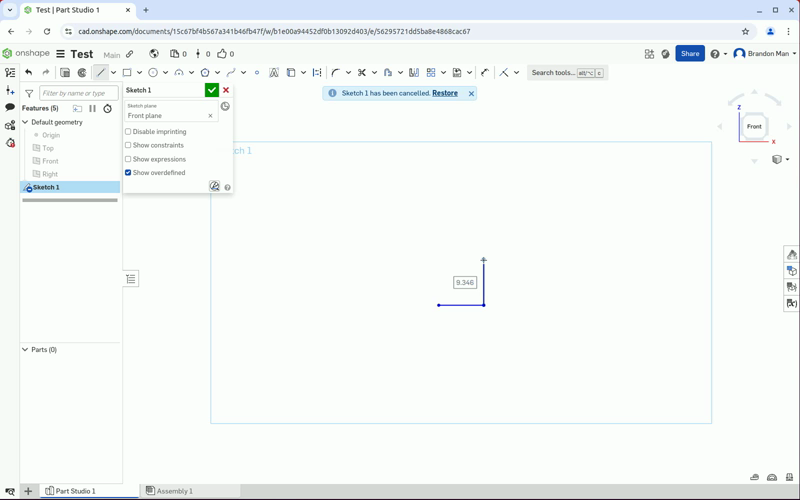
mouse_move(513, 259)
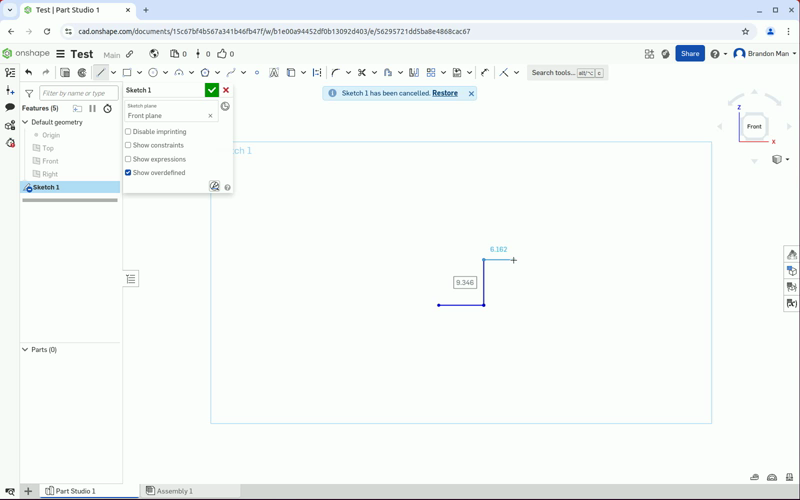
mouse_move(438, 259)
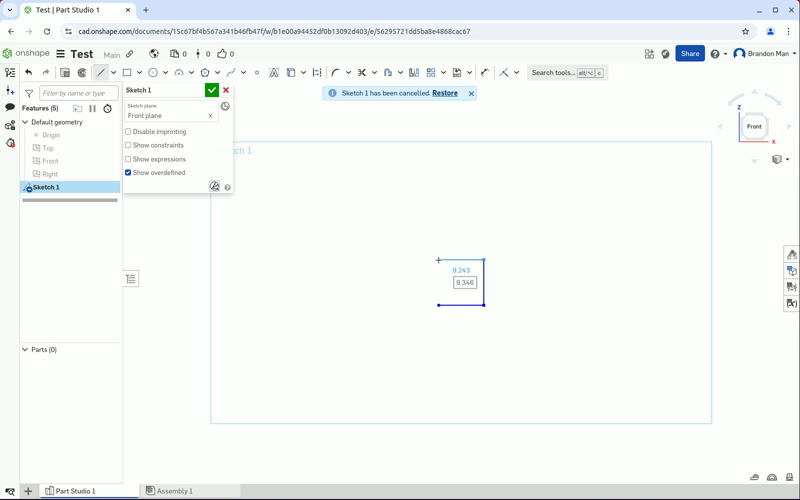
click(438, 259)
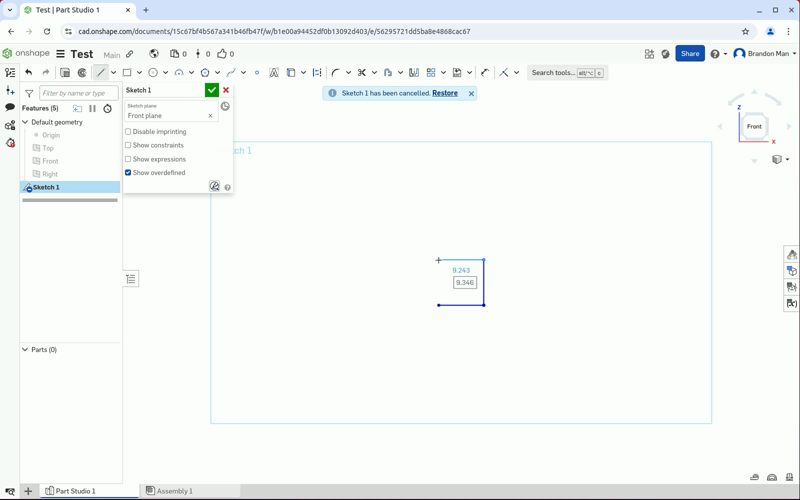
key_up(shift)
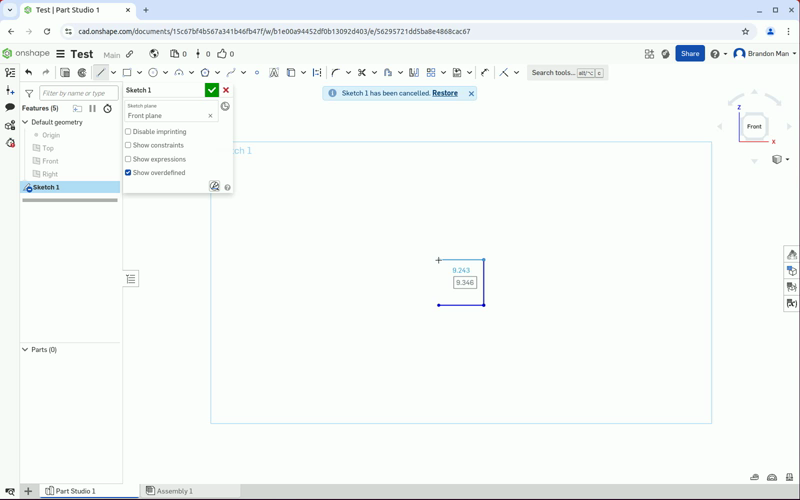
mouse_move(468, 259)
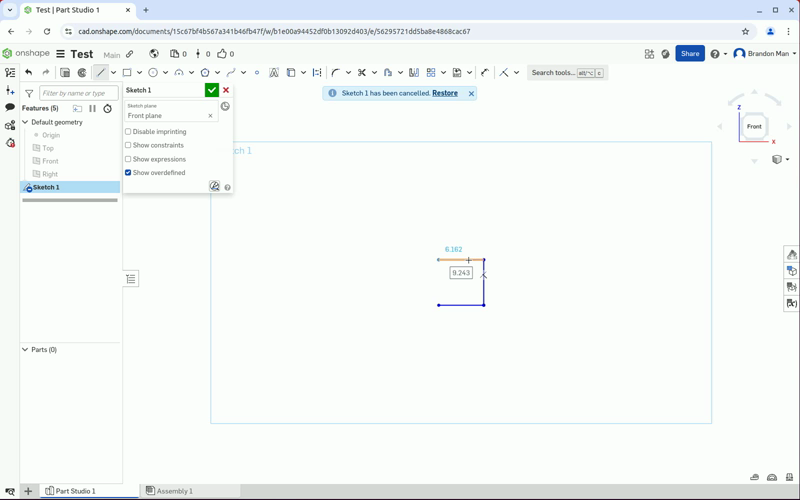
key_down(shift)
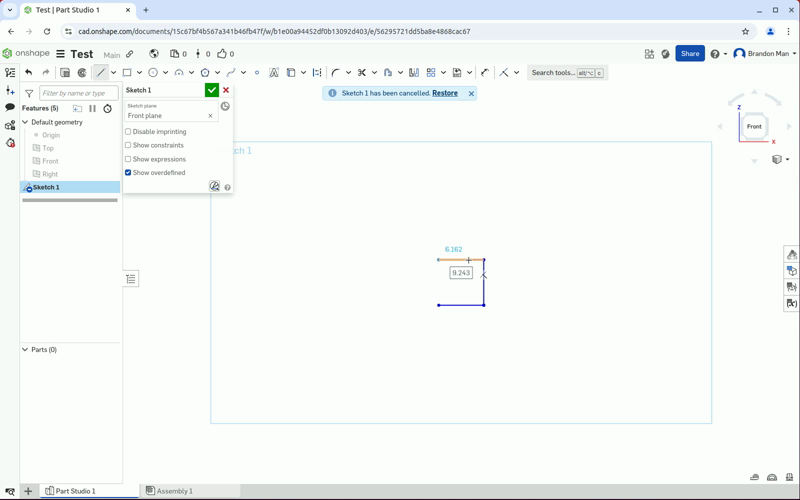
mouse_move(438, 305)
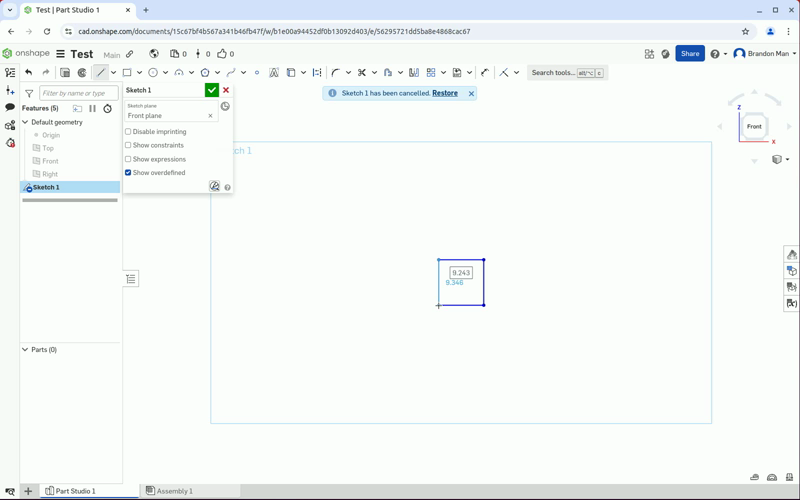
key_up(shift)
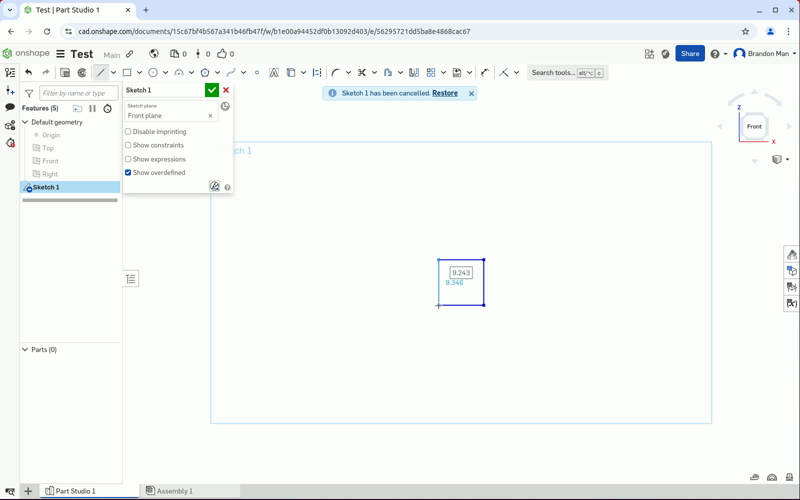
click(438, 305)
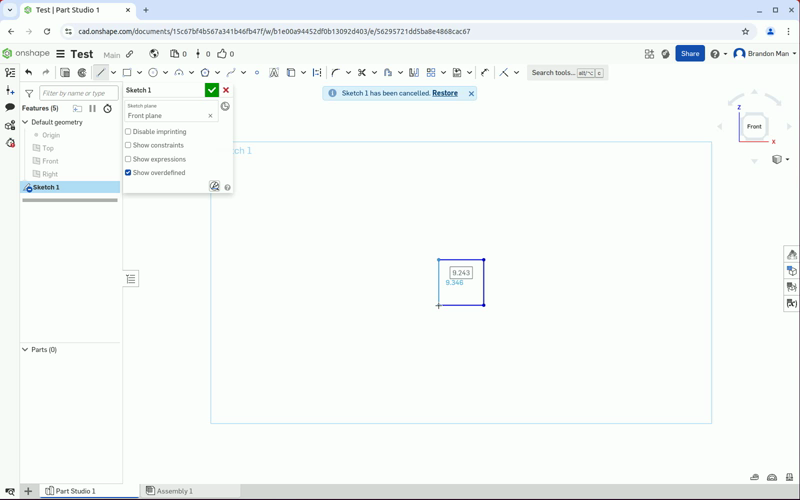
key(esc)
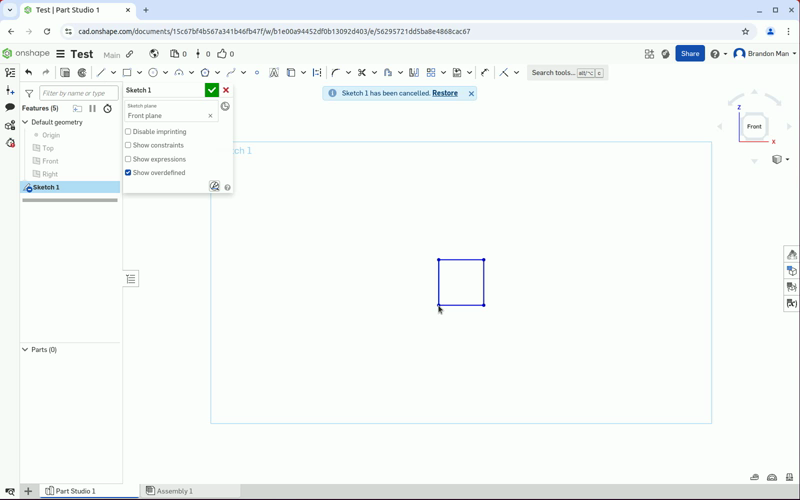
mouse_move(451, 302)
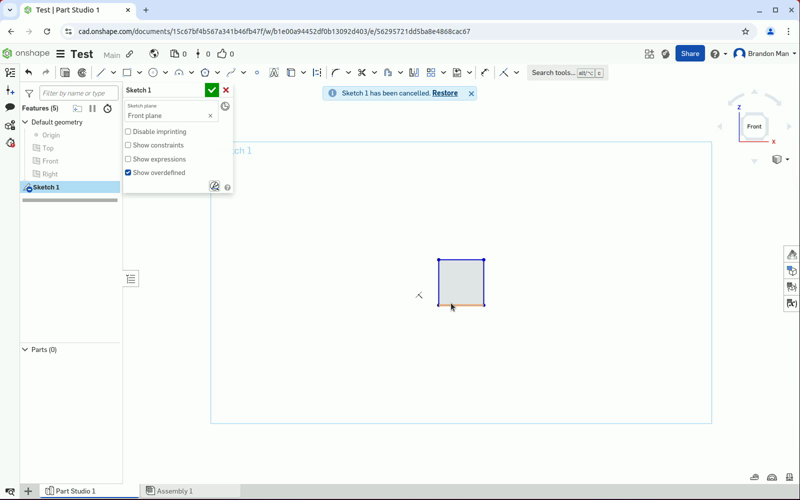
click(451, 302)
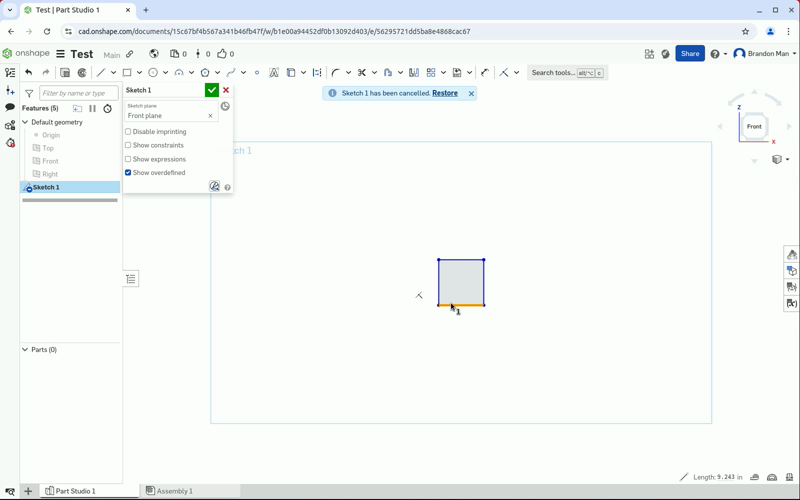
mouse_move(73, 352)
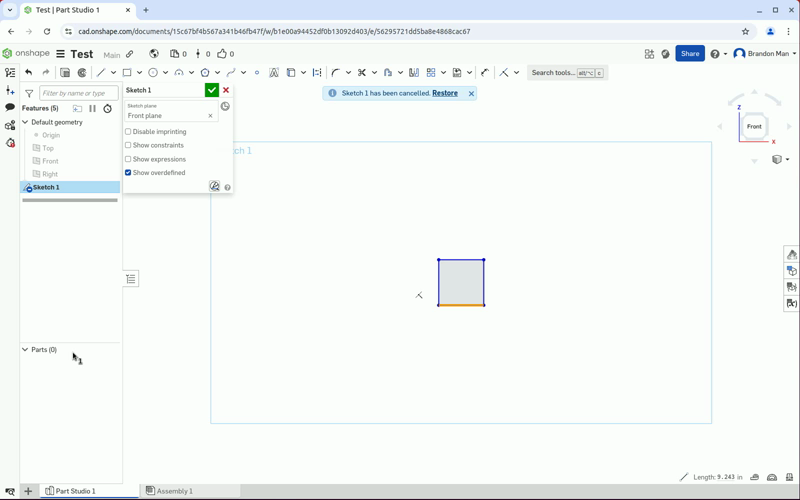
key(shift+y)
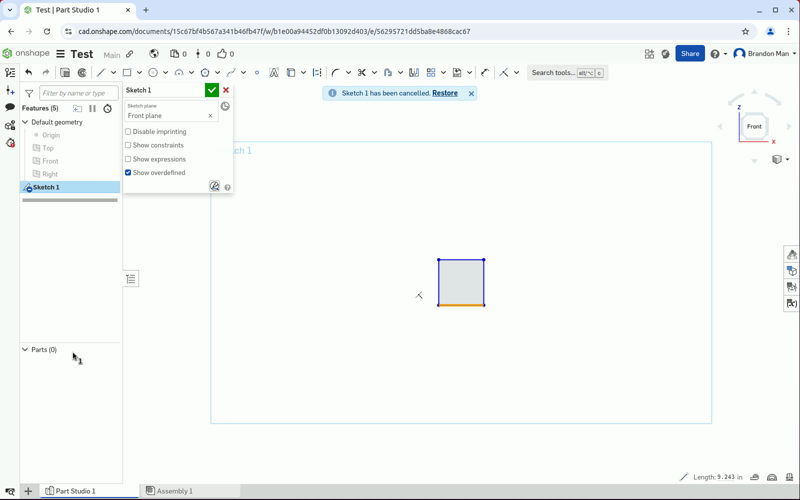
key(shift+e)
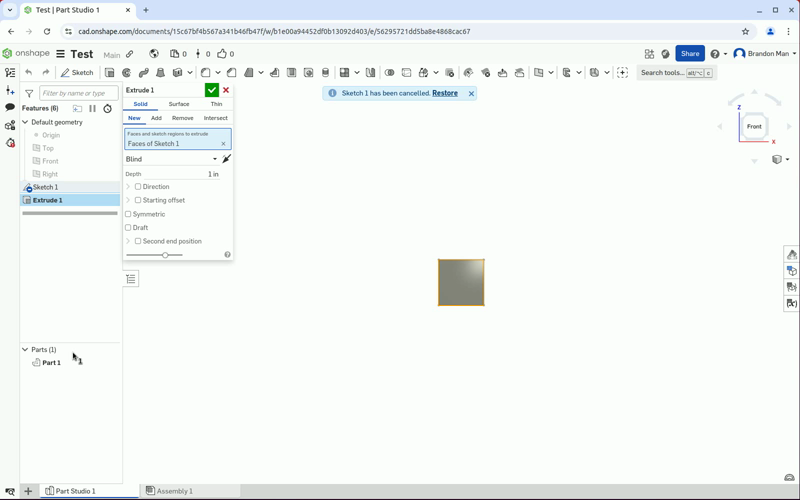
mouse_move(143, 106)
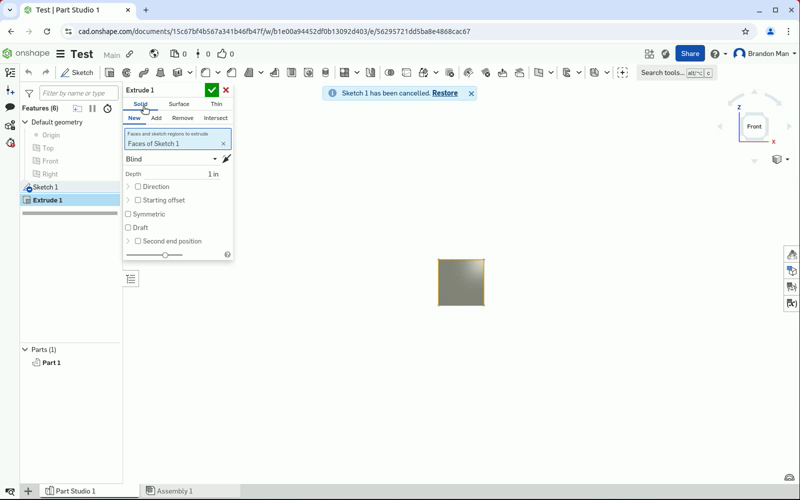
click(143, 106)
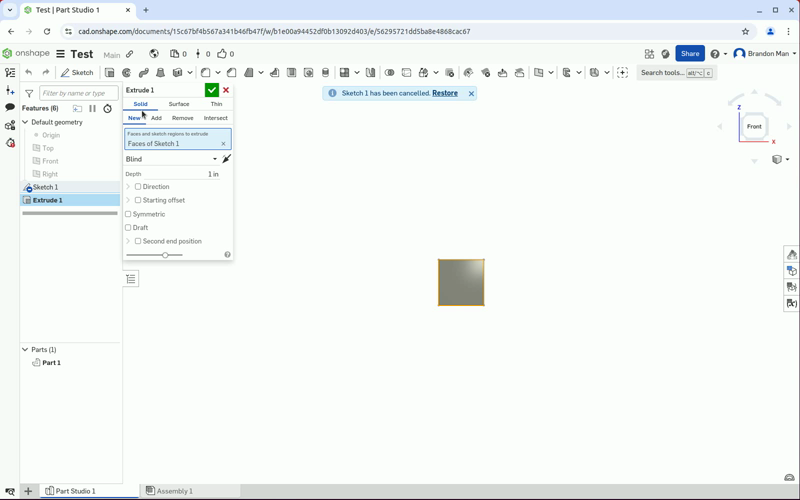
mouse_move(137, 120)
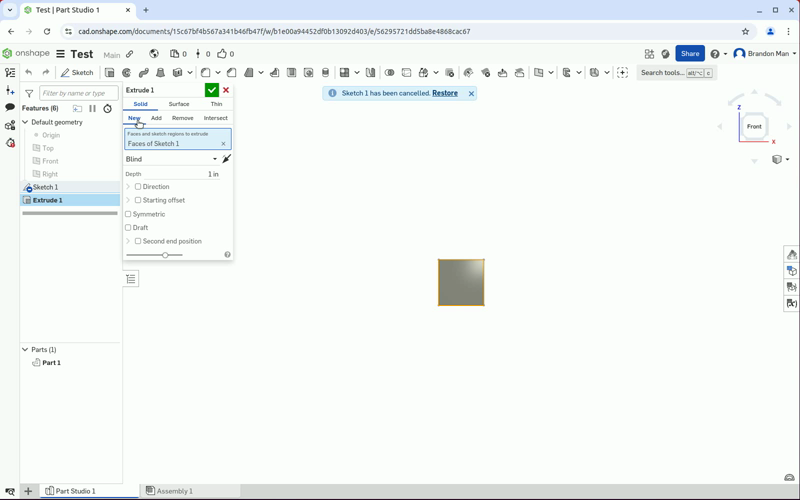
click(137, 120)
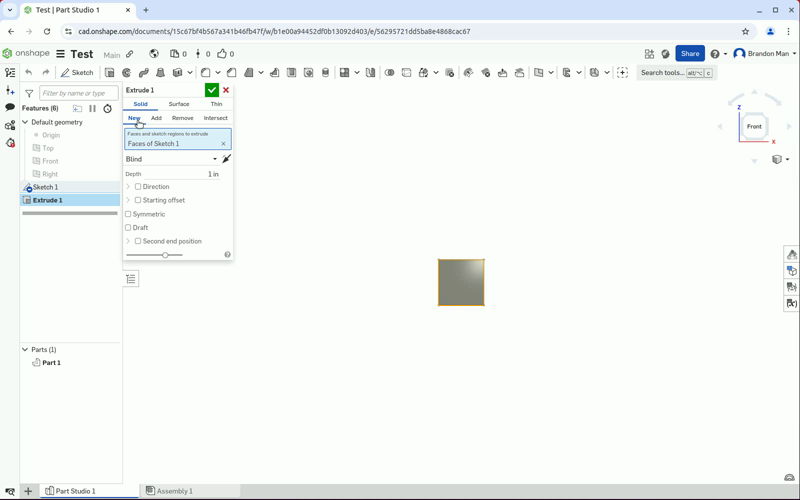
key(tab, 4)
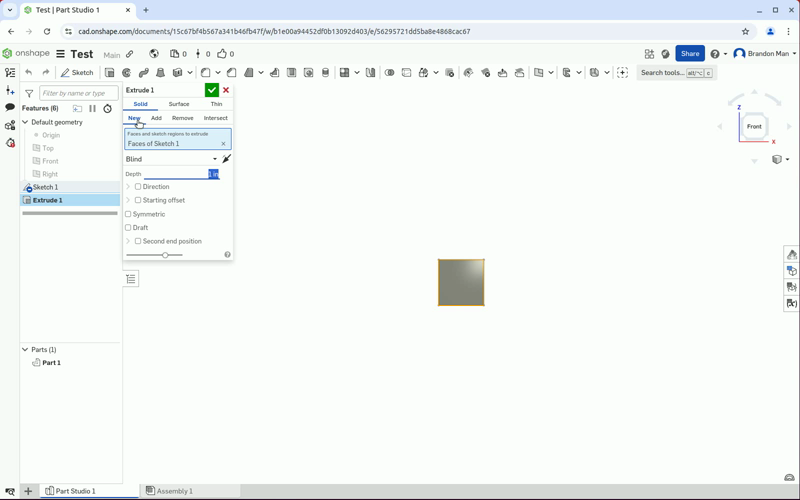
text(-23.108)
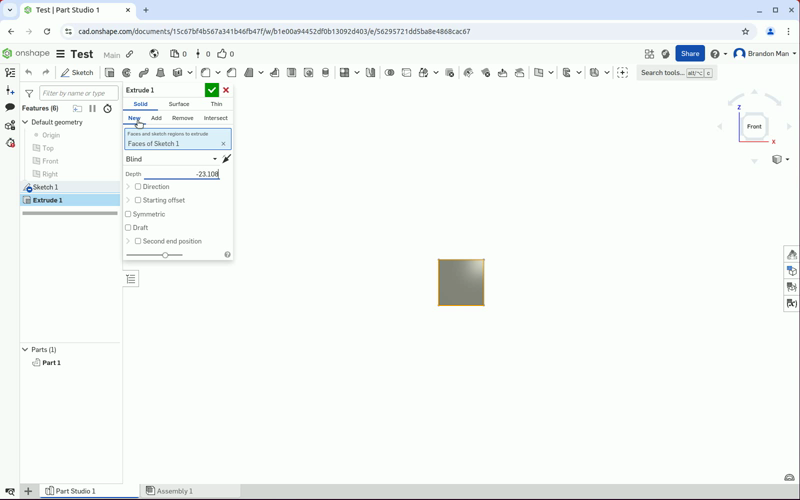
key(enter)
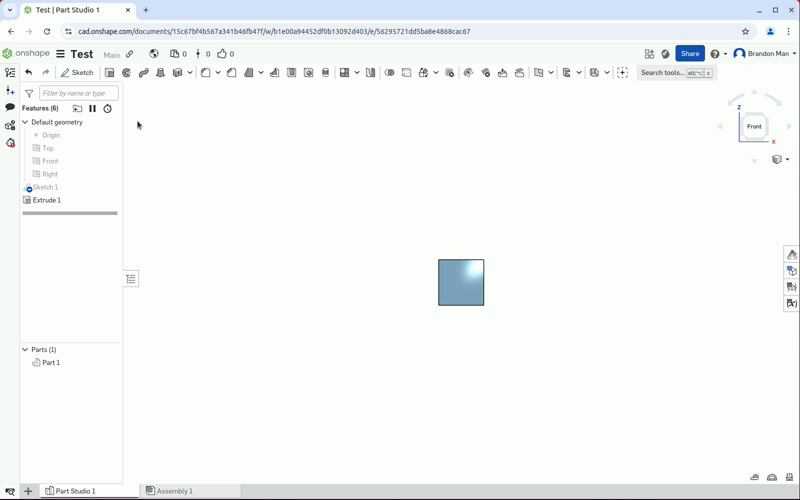
key(shift+h)
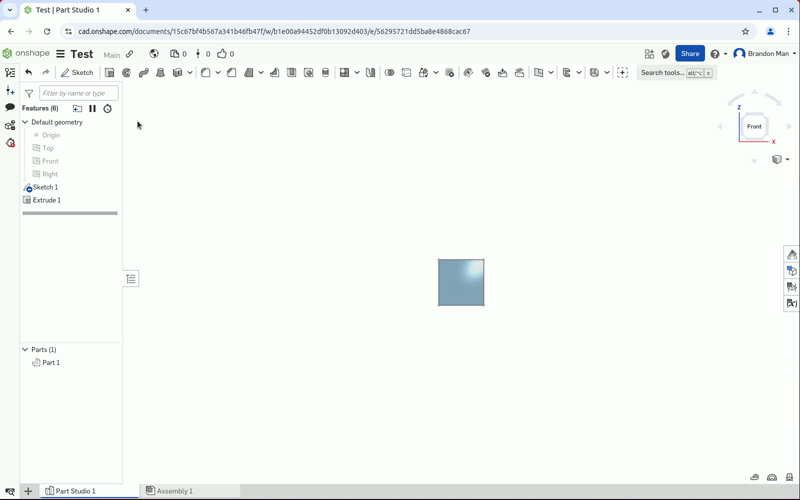
key(shift+h)
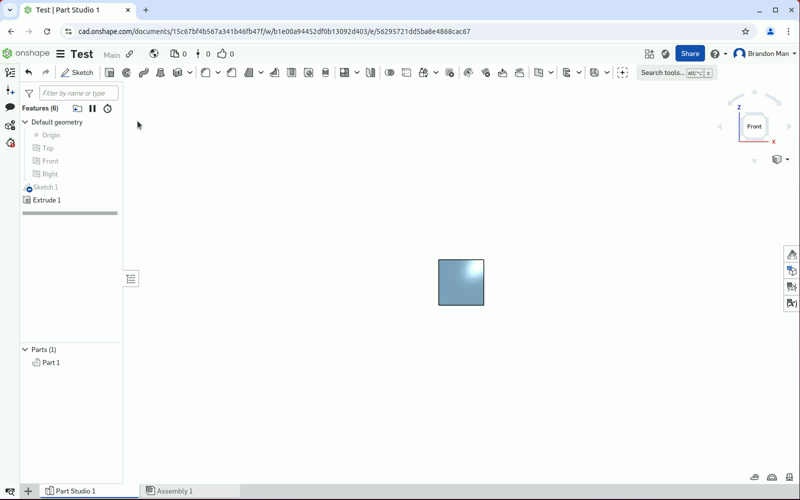
mouse_move(73, 189)
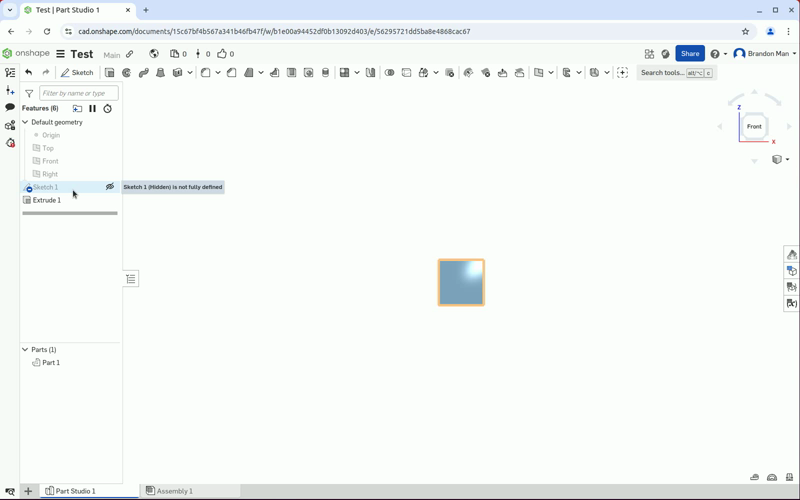
click(73, 189)
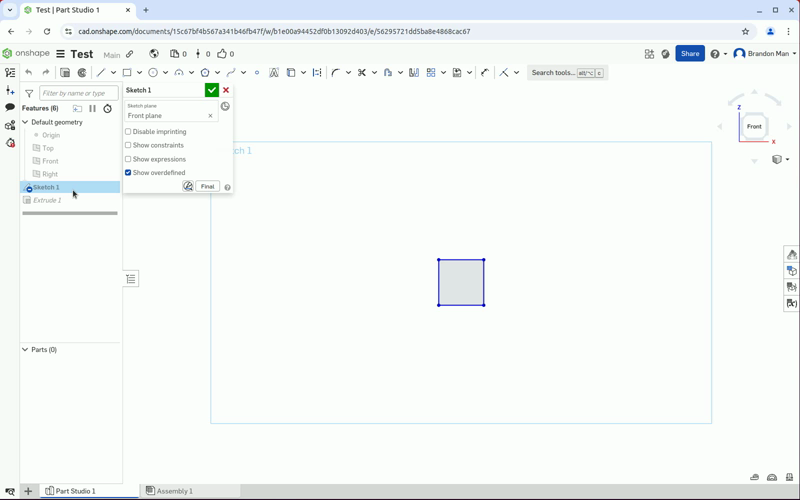
mouse_move(229, 92)
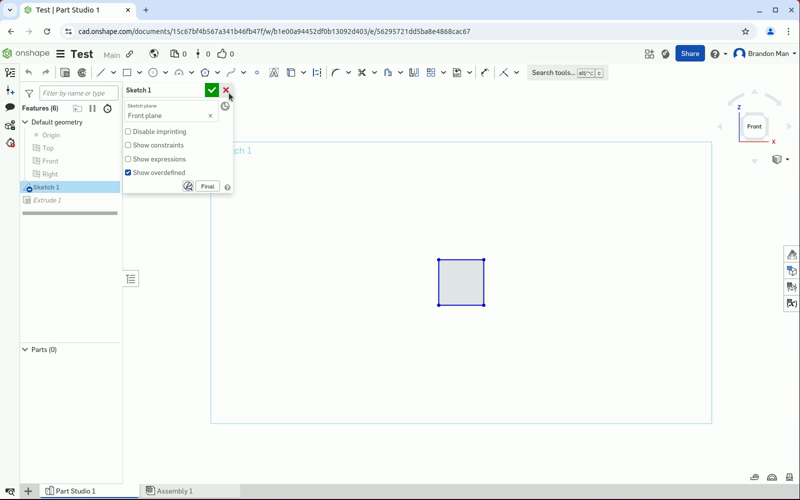
click(229, 92)
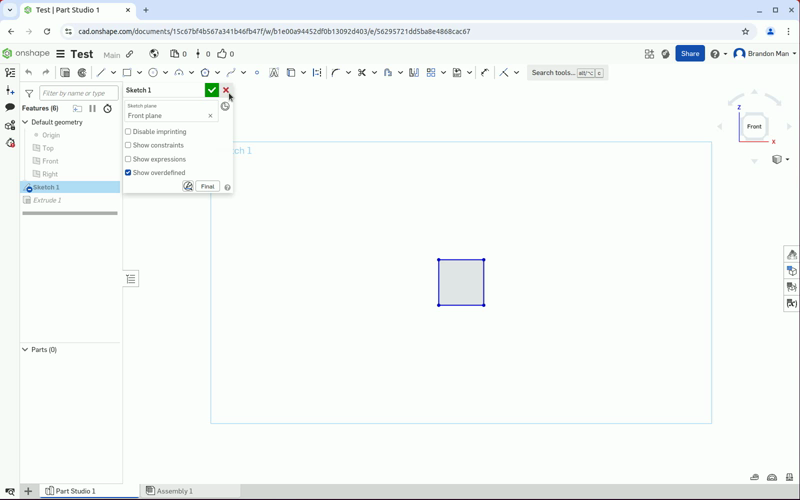
key(shift+s)
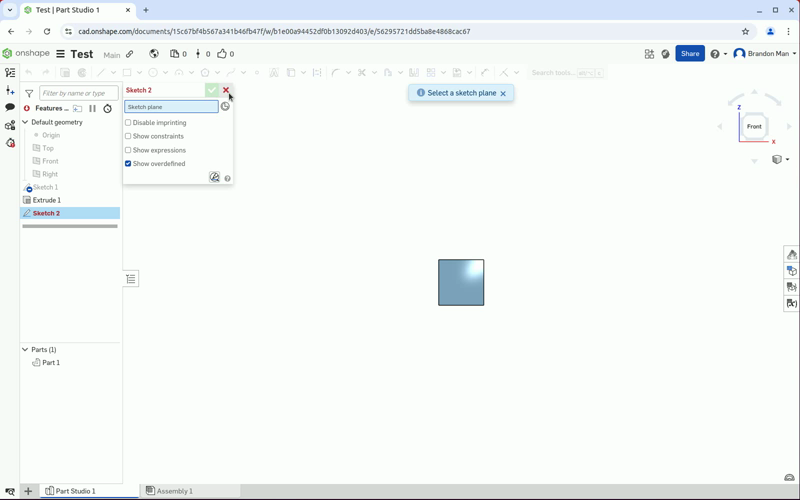
mouse_move(73, 163)
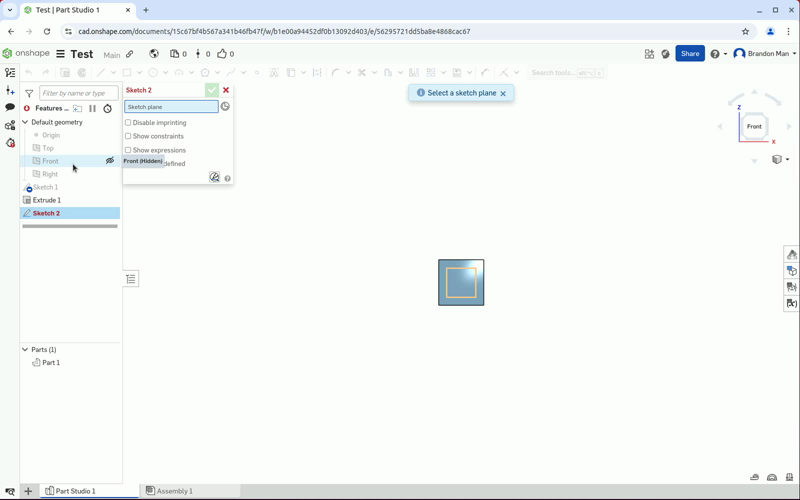
click(73, 163)
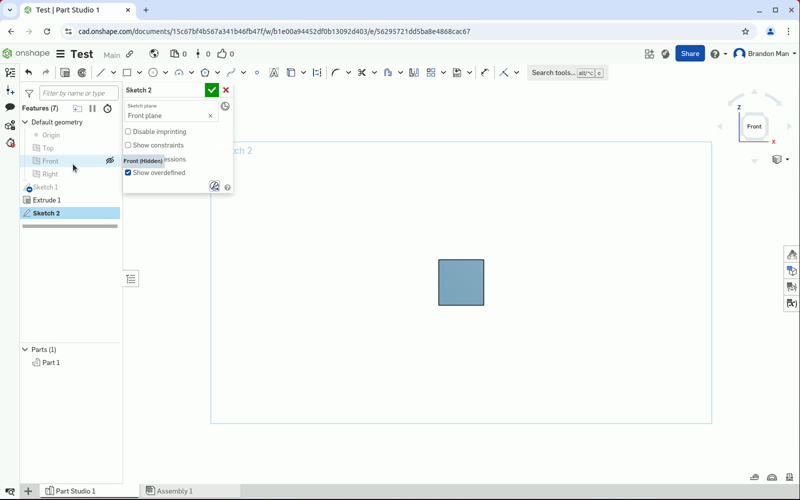
mouse_move(73, 352)
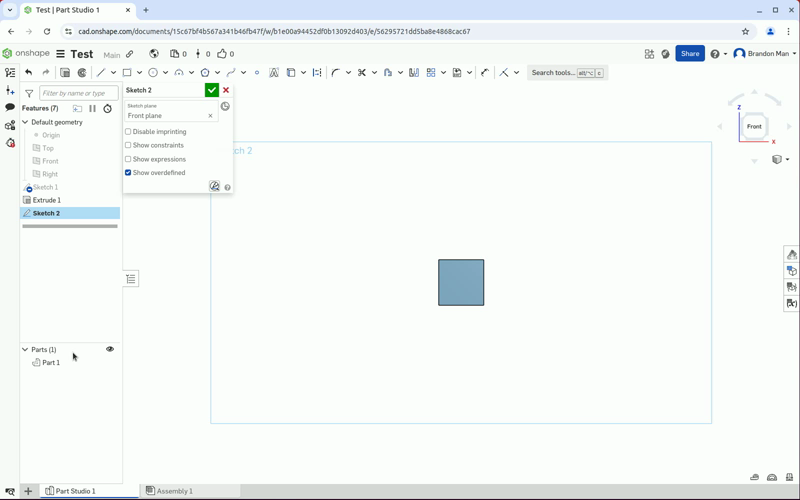
key(y)
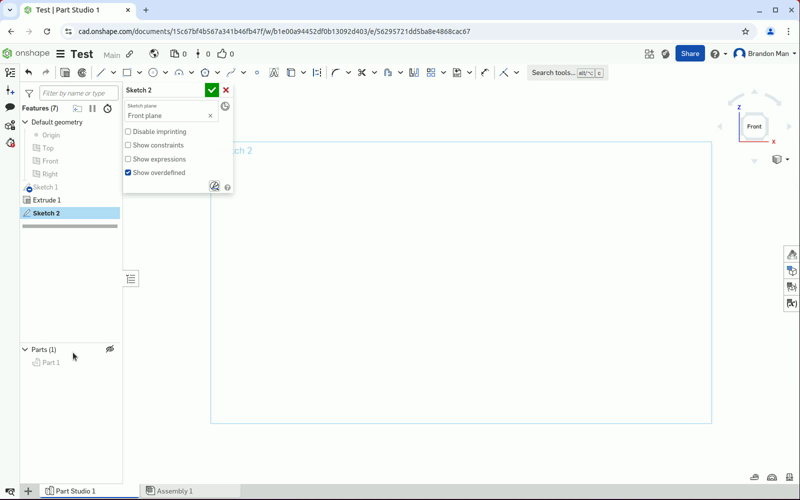
key(c)
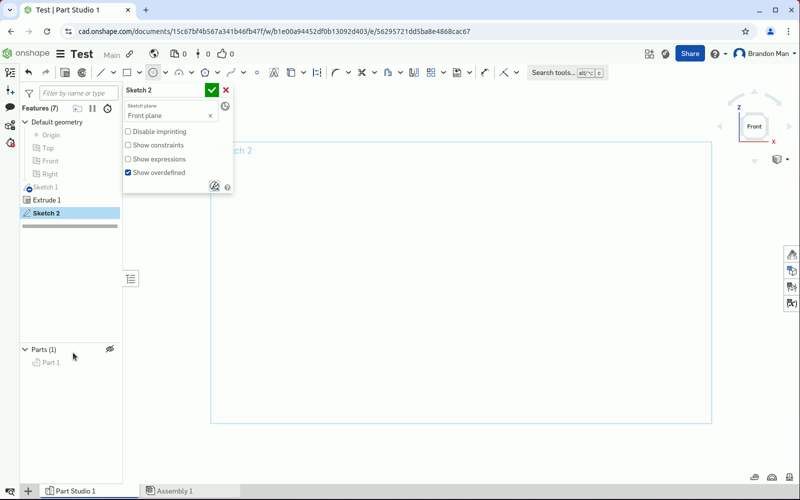
key_down(shift)
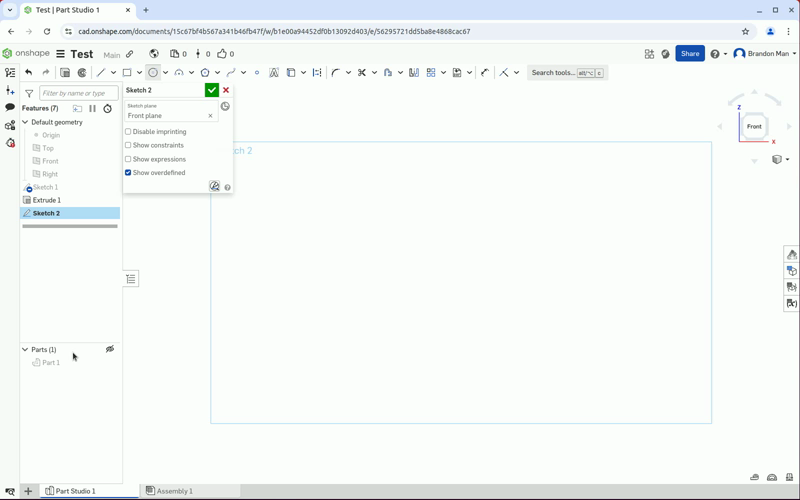
mouse_move(460, 282)
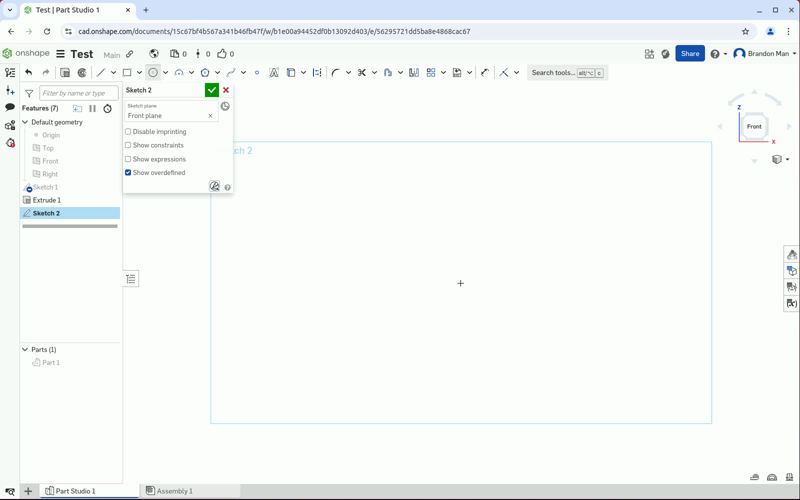
click(460, 282)
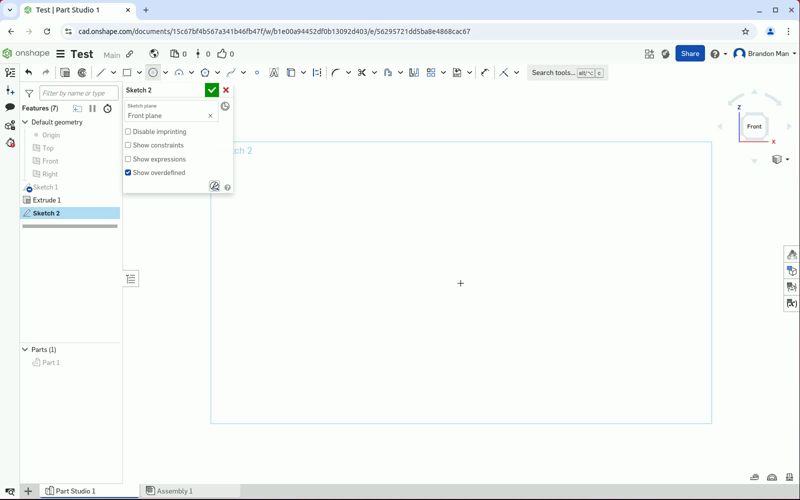
key_up(shift)
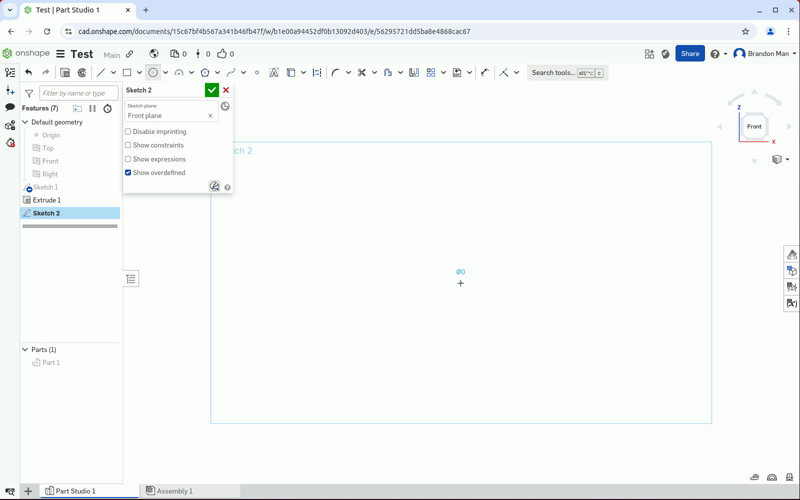
mouse_move(472, 282)
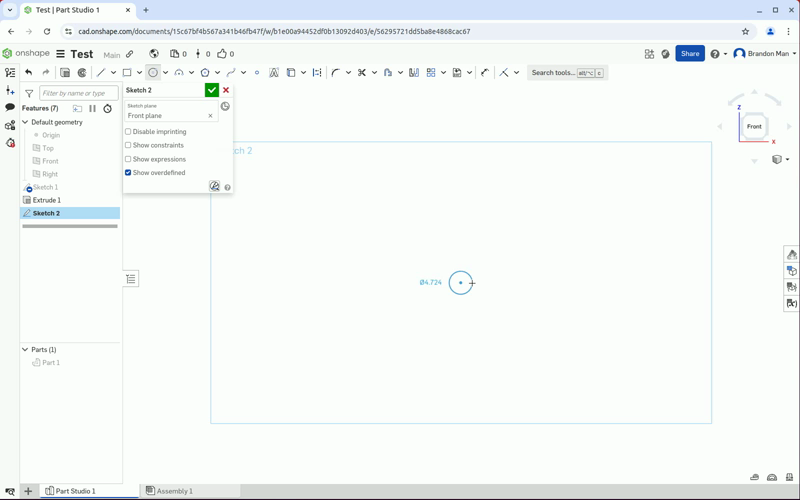
click(472, 282)
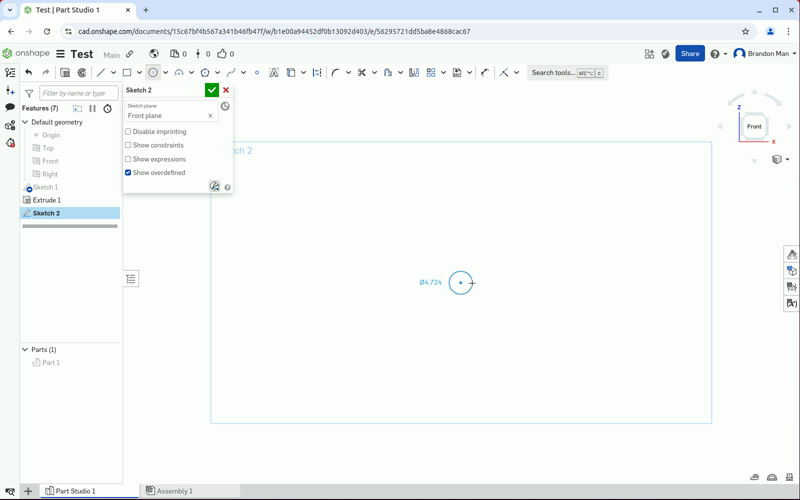
key(esc)
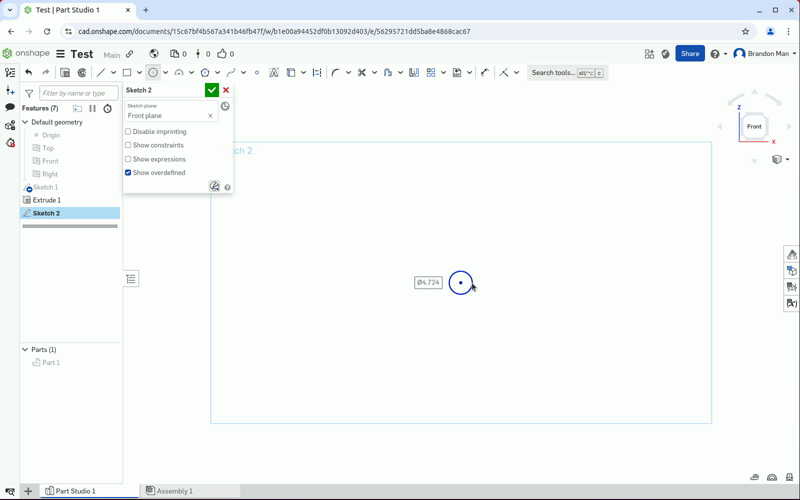
mouse_move(463, 287)
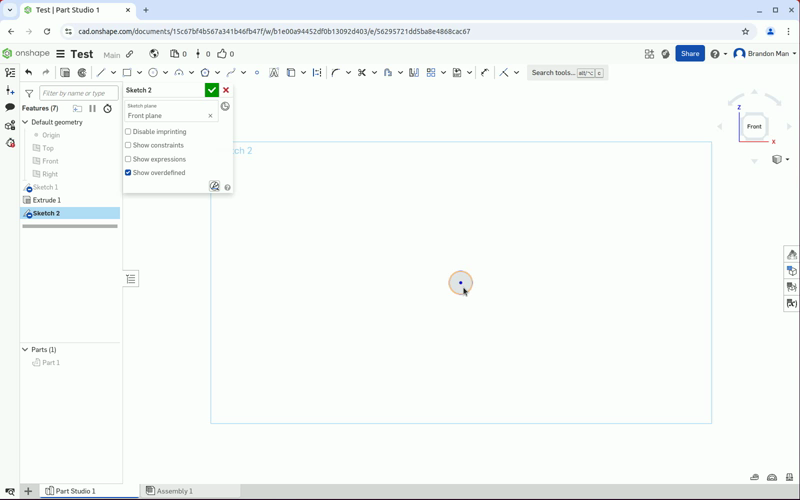
scroll(6)
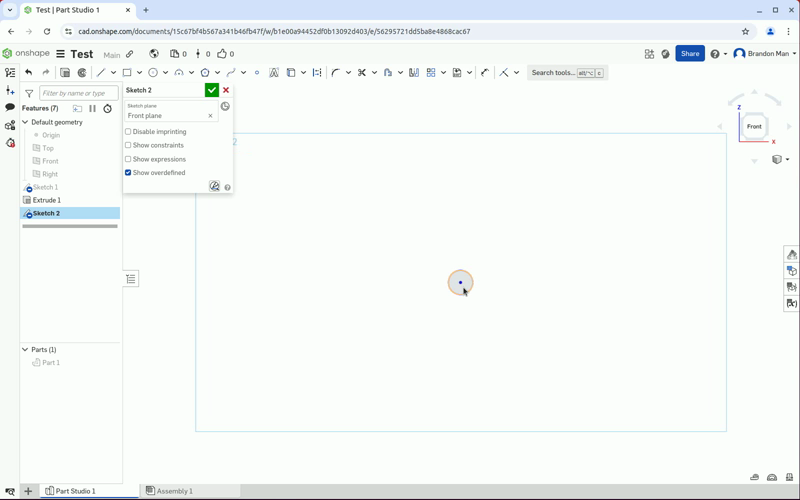
scroll(6)
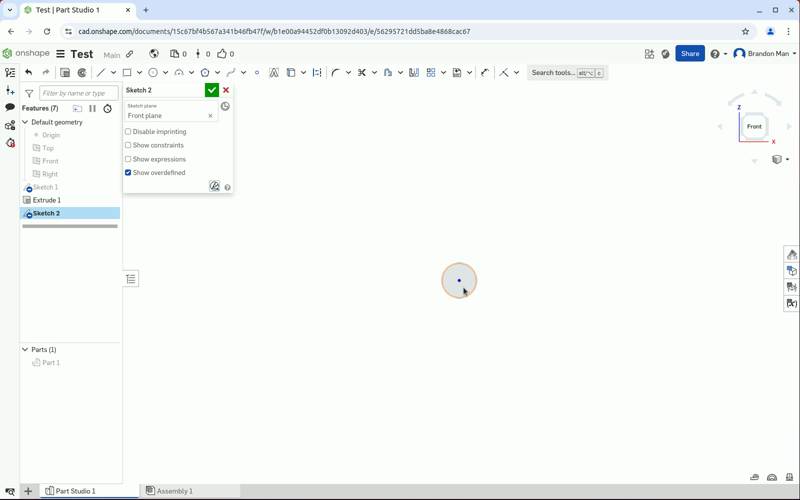
scroll(6)
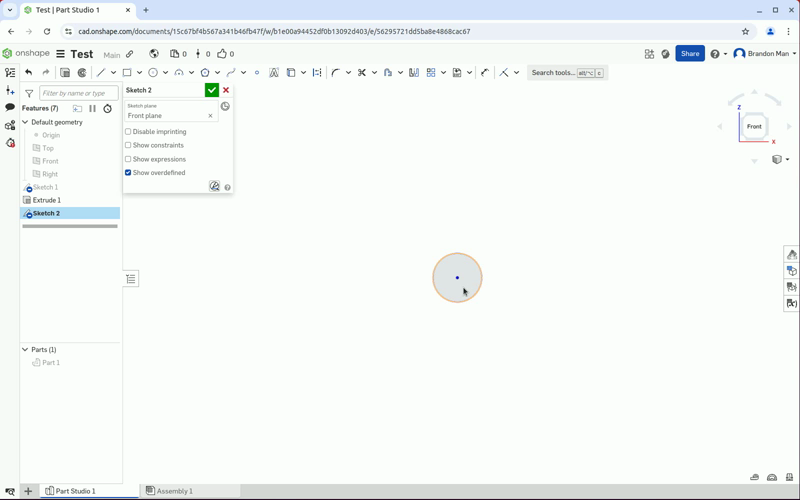
scroll(6)
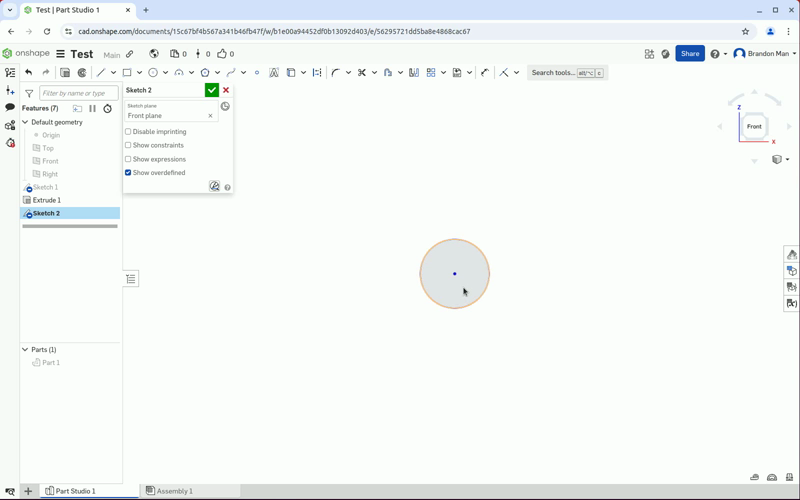
scroll(6)
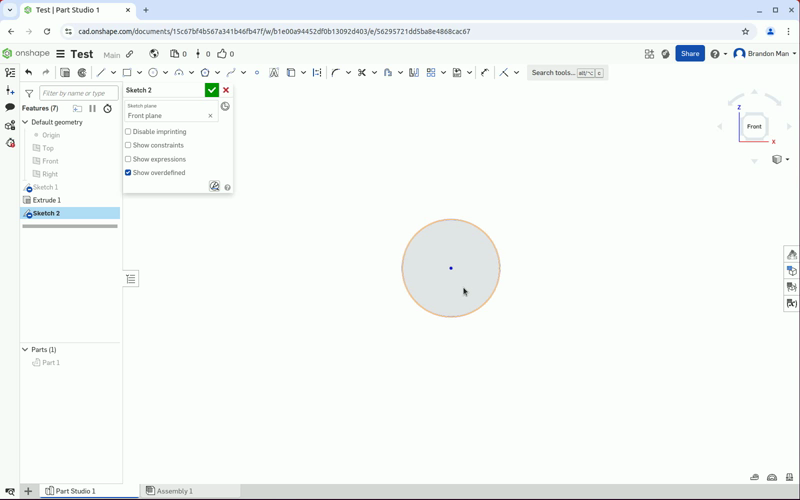
scroll(6)
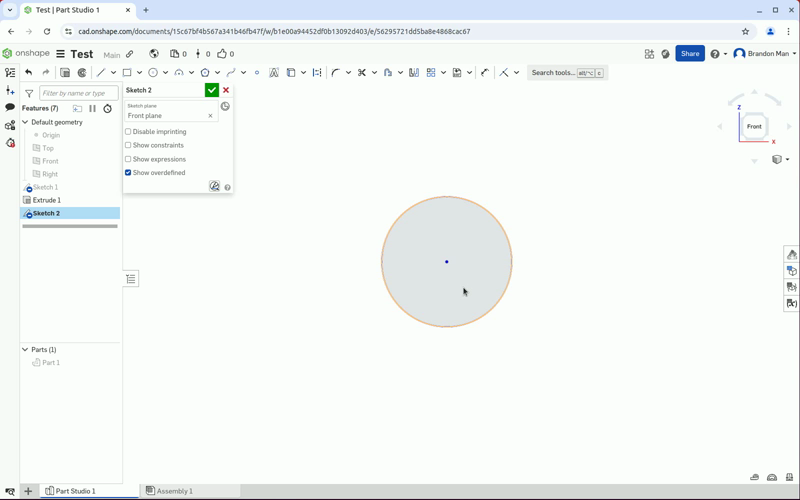
scroll(6)
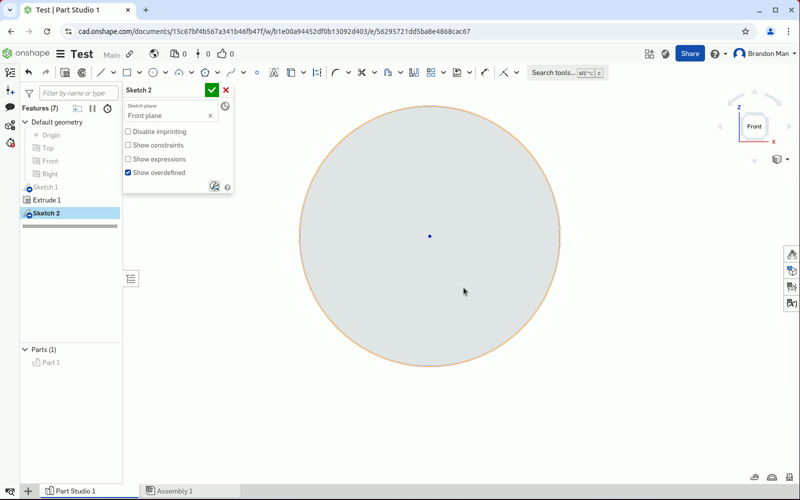
click(463, 287)
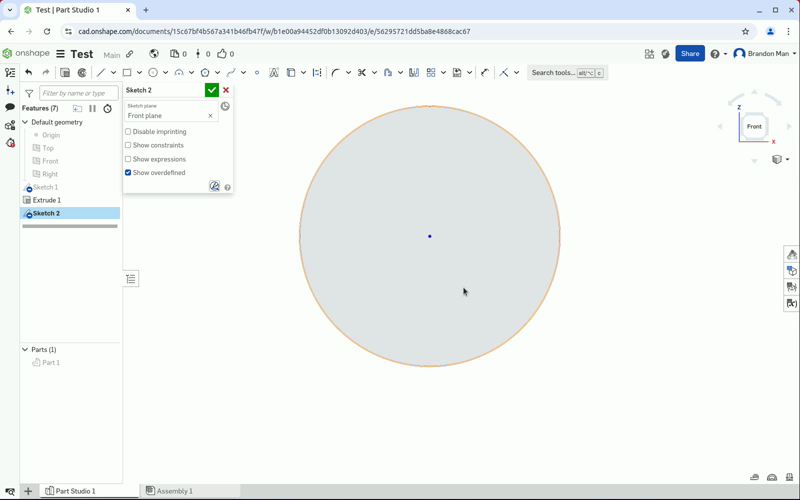
scroll(-6)
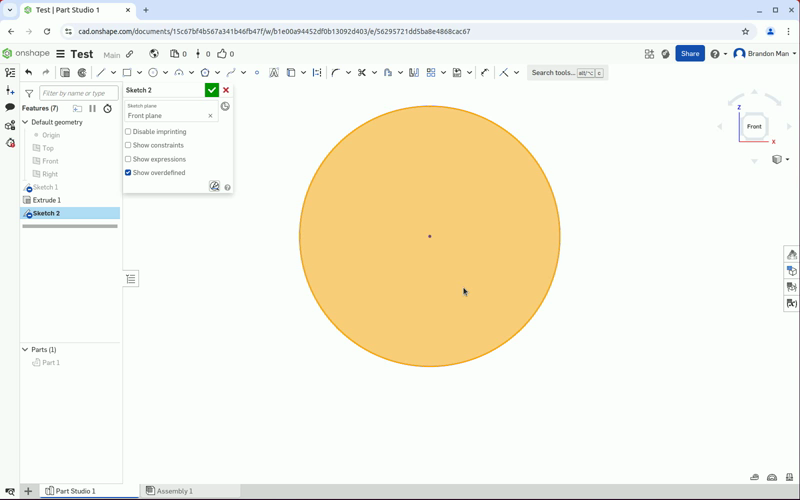
scroll(-6)
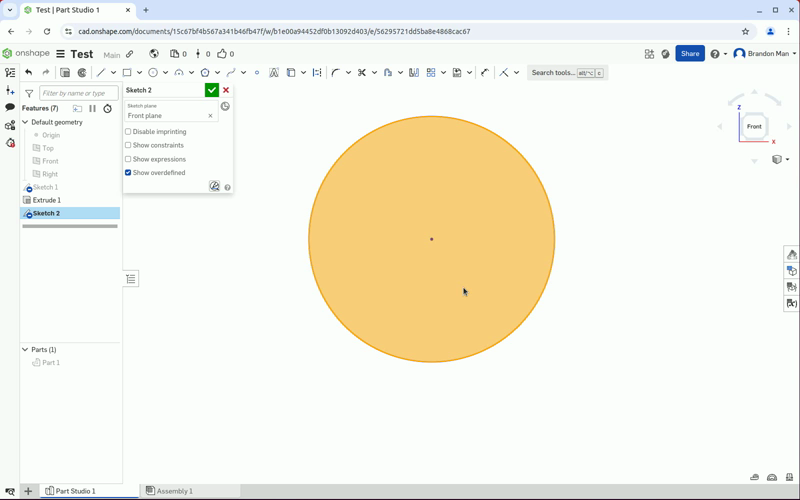
scroll(-6)
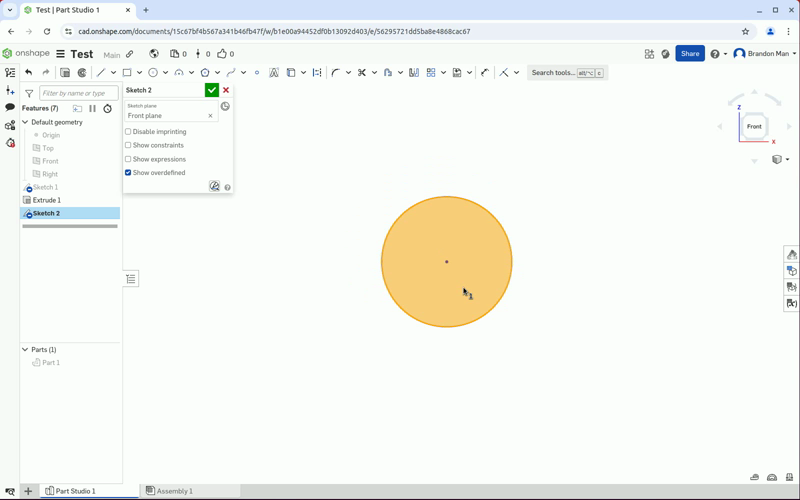
scroll(-6)
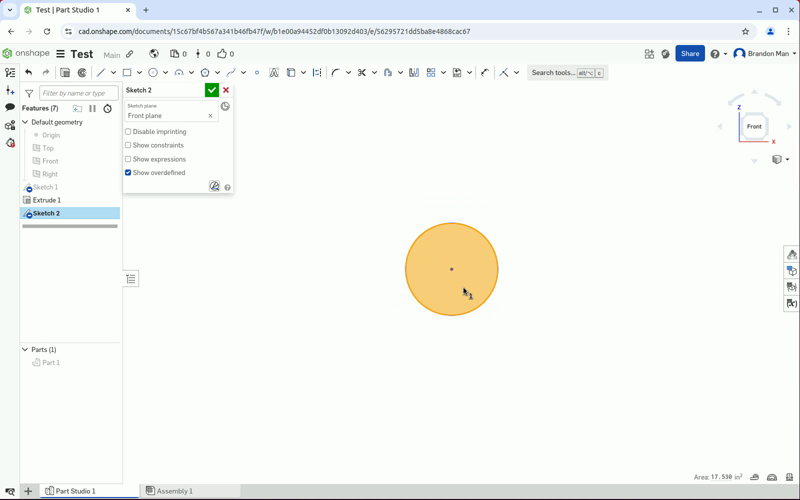
scroll(-6)
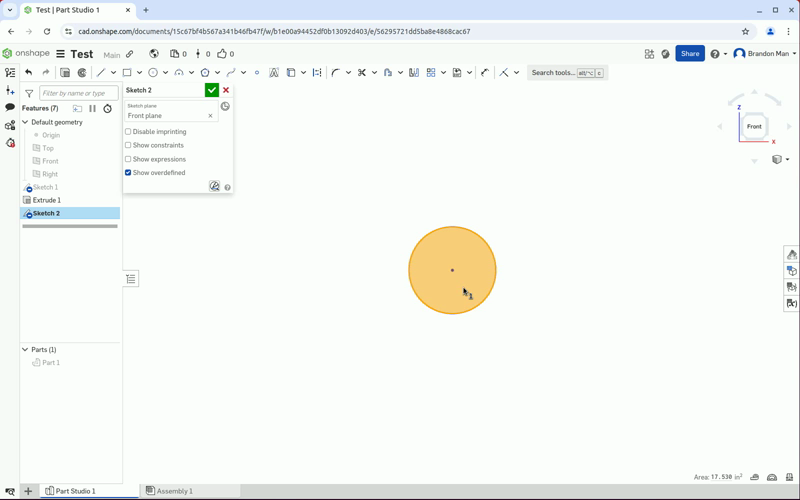
scroll(-6)
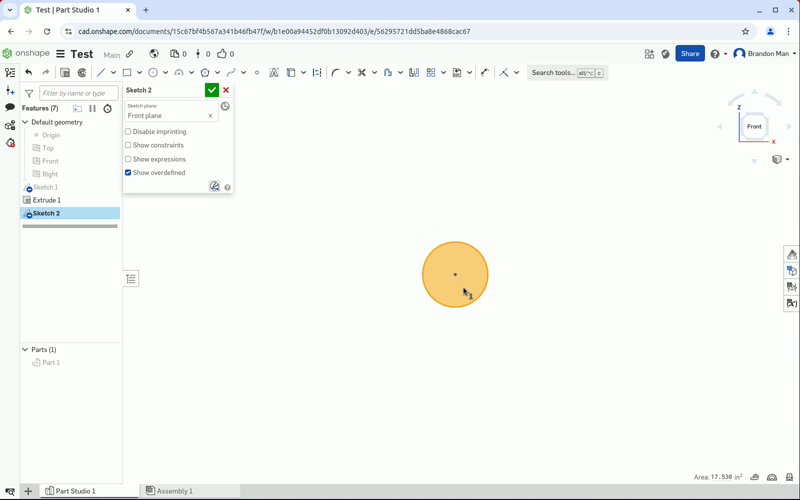
scroll(-6)
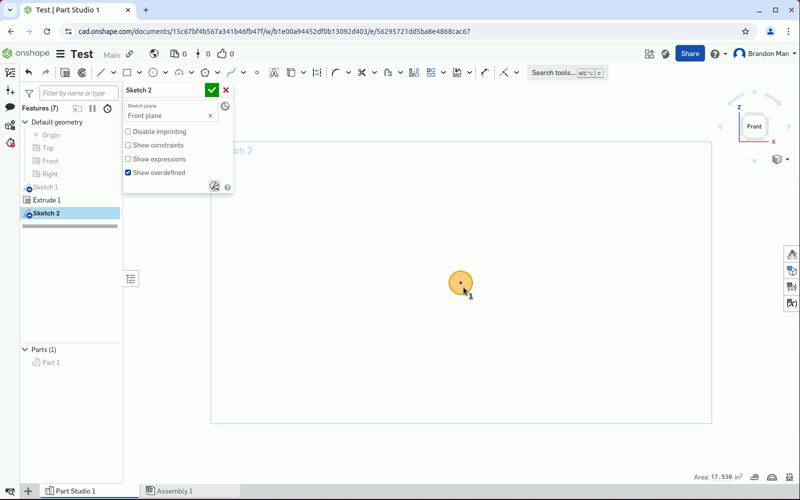
mouse_move(73, 352)
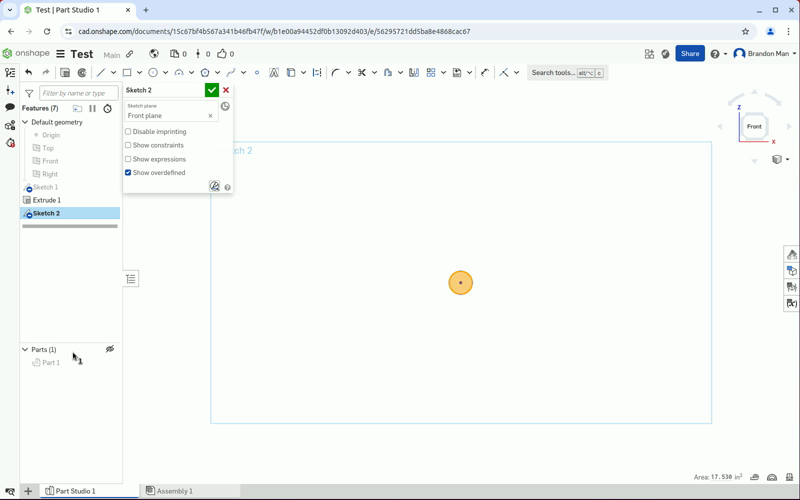
key(shift+y)
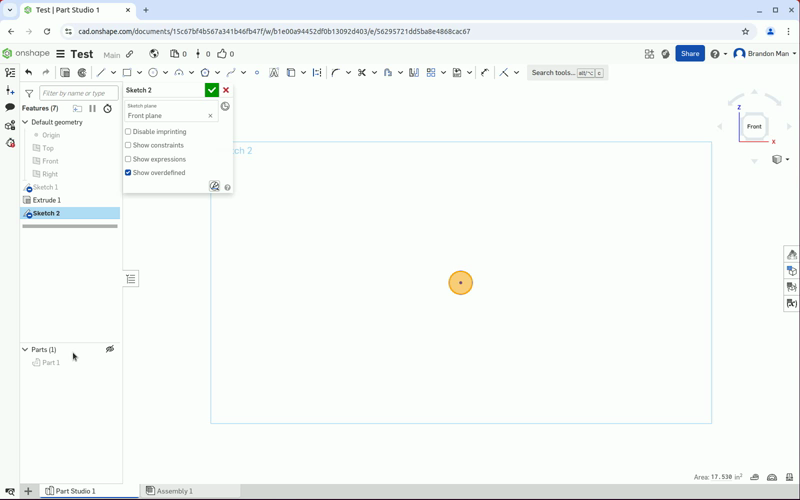
key(shift+e)
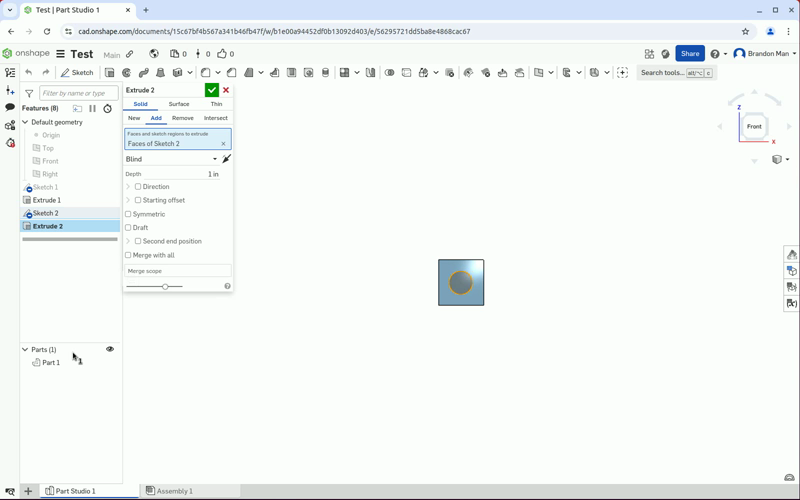
mouse_move(143, 106)
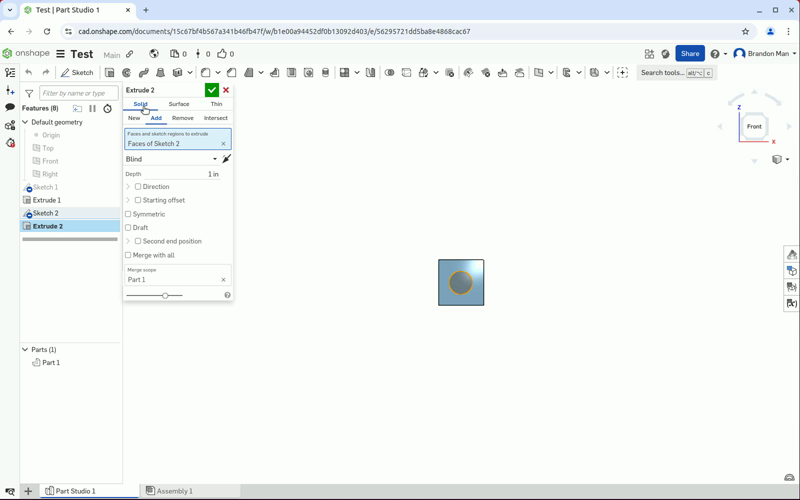
click(143, 106)
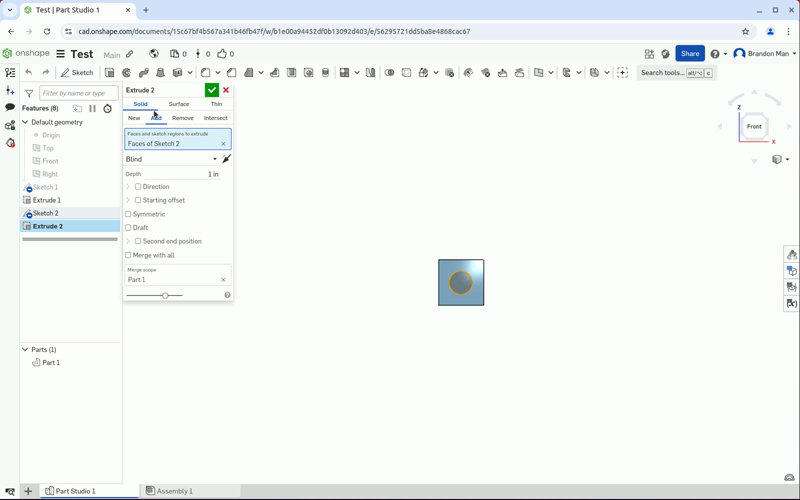
mouse_move(186, 120)
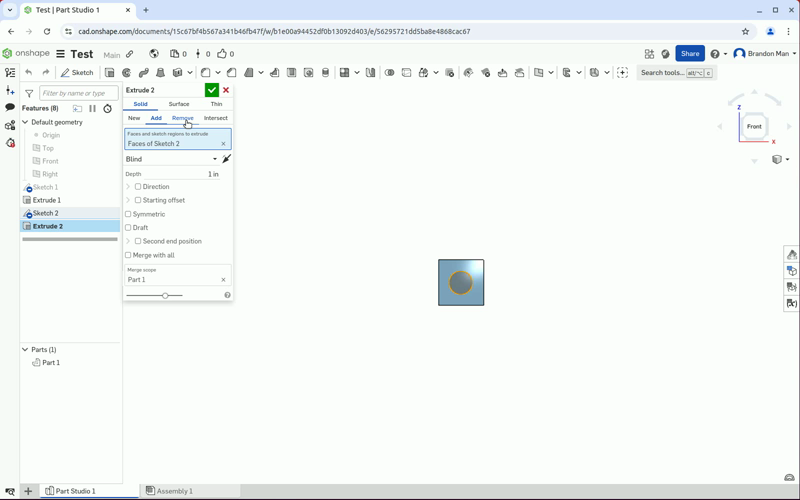
click(186, 120)
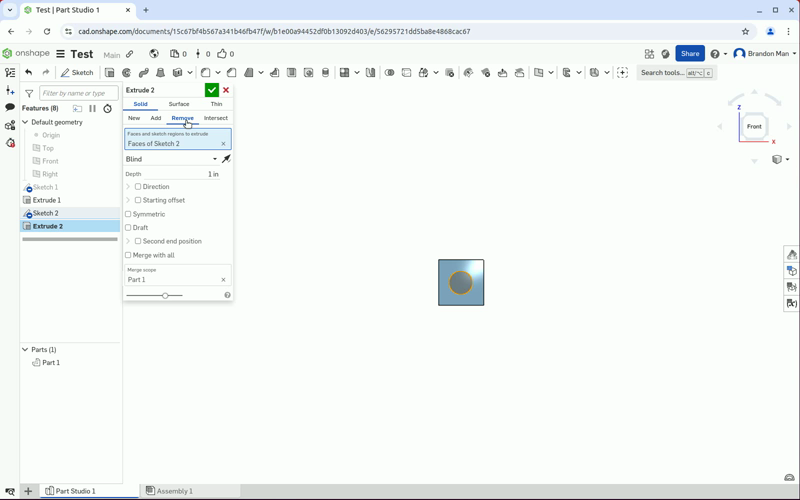
key(tab, 4)
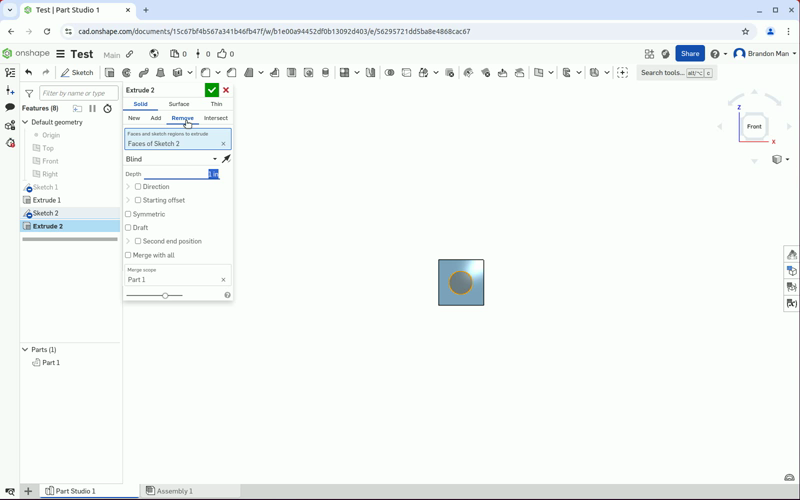
text(9.147)
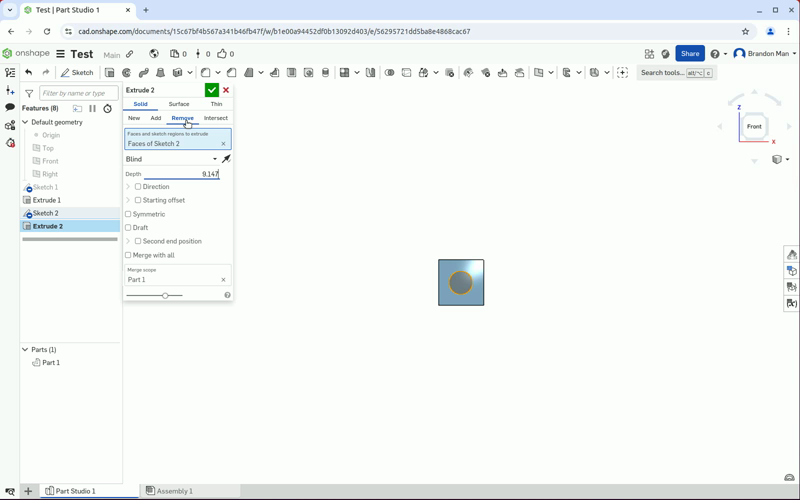
key(tab, 6)
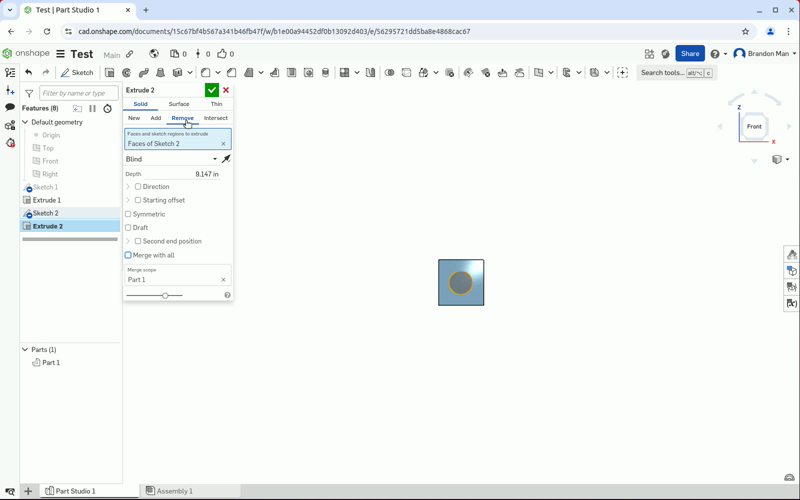
key(space)
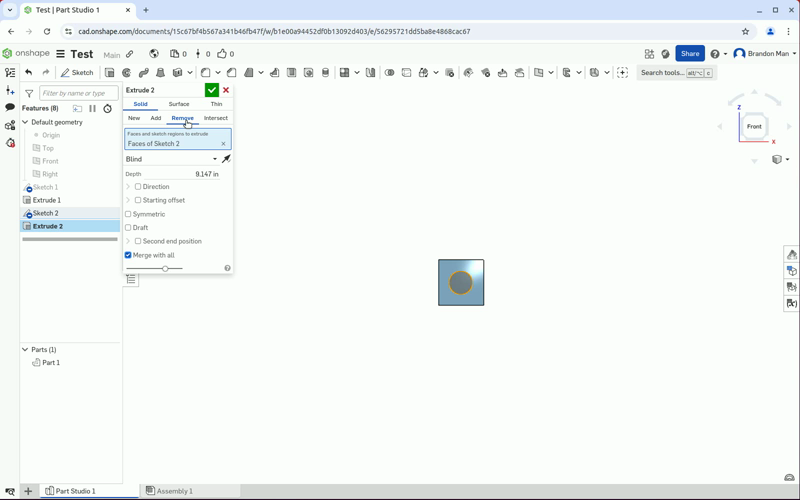
key(enter)
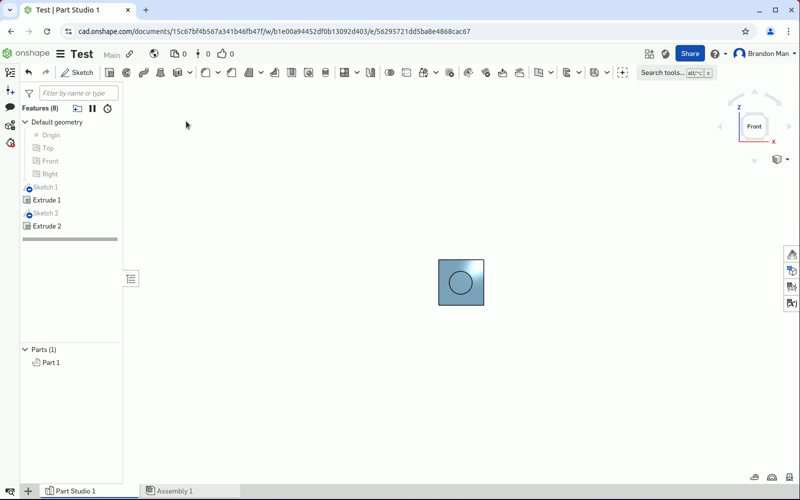
key(shift+h)
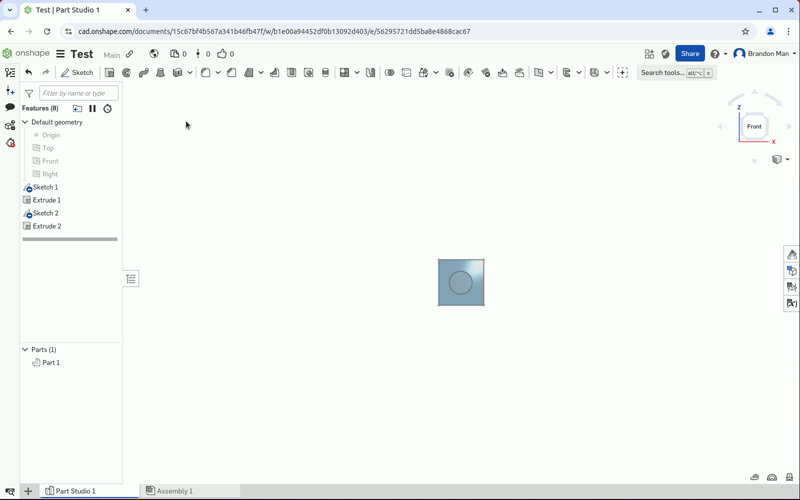
key(shift+h)
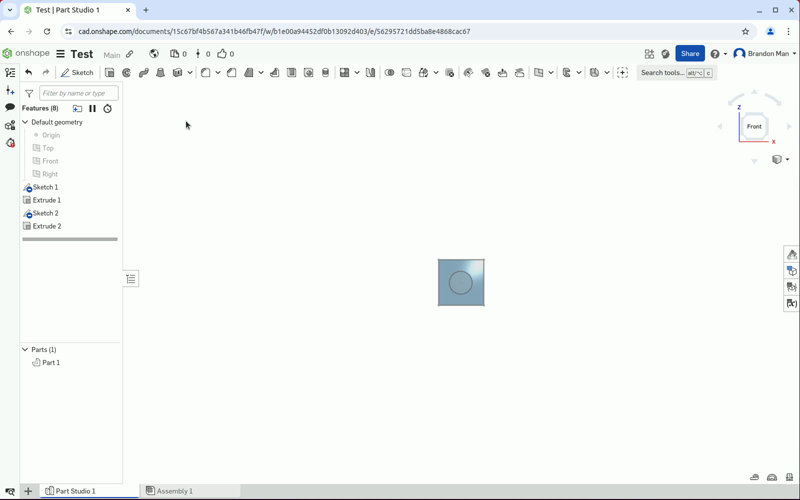
key(shift+7)
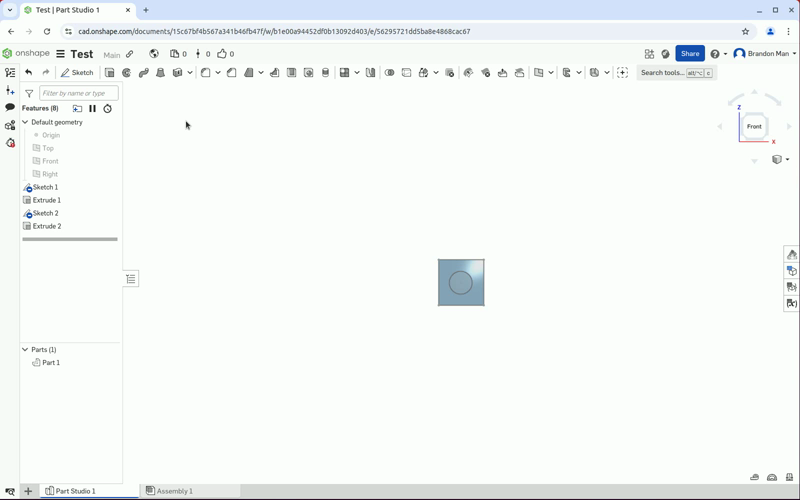
key(left, 2)
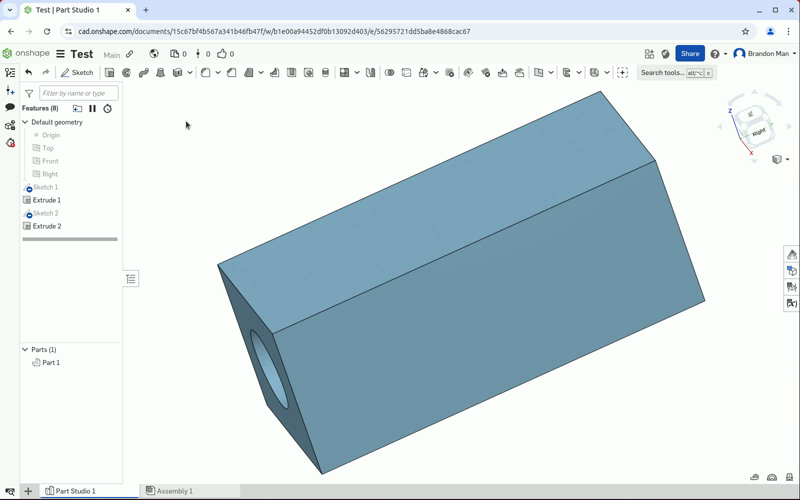
key(down, 2)
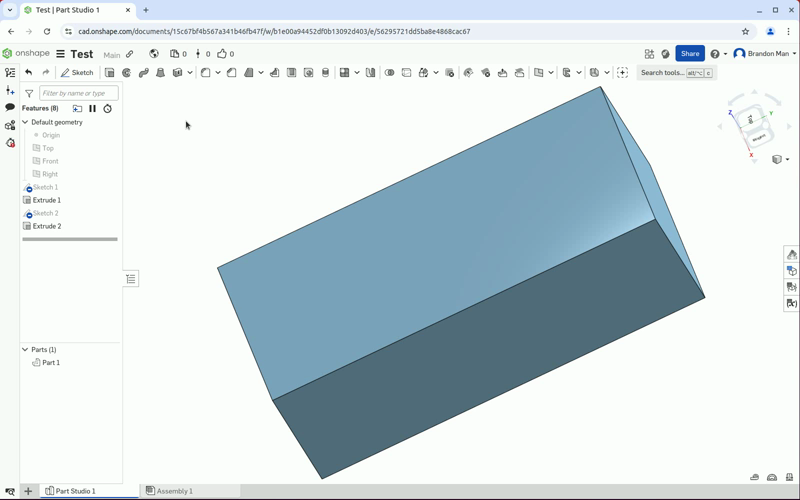
key(up, 2)
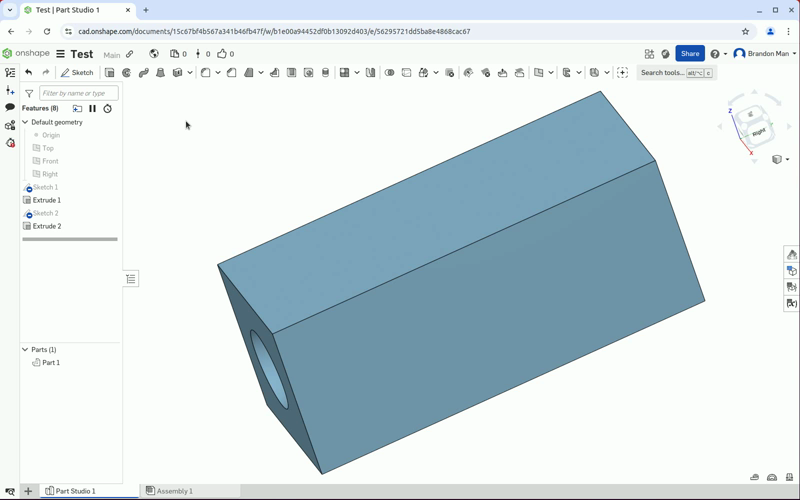
key(right, 2)
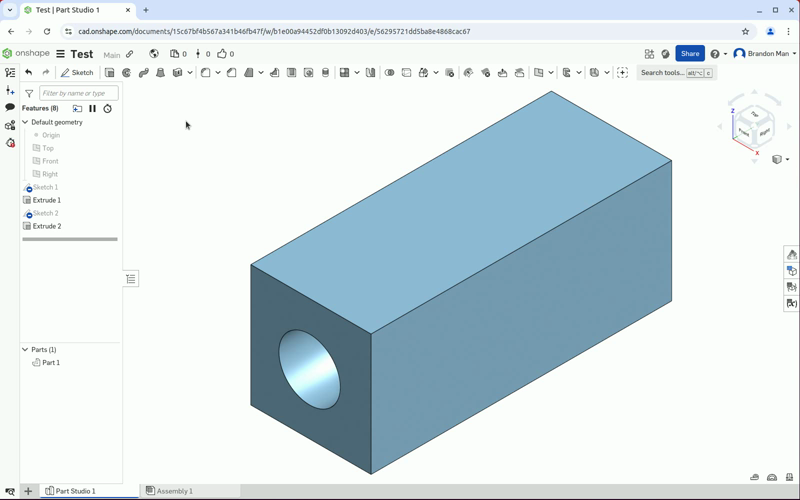
mouse_move(73, 189)
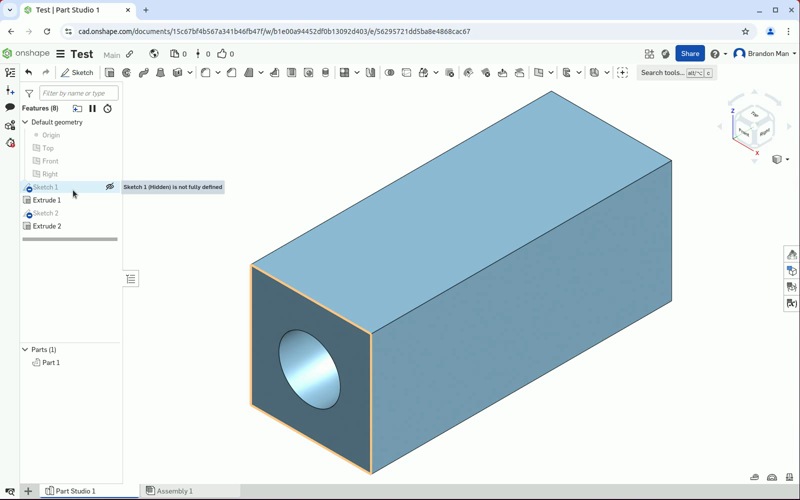
click(73, 189)